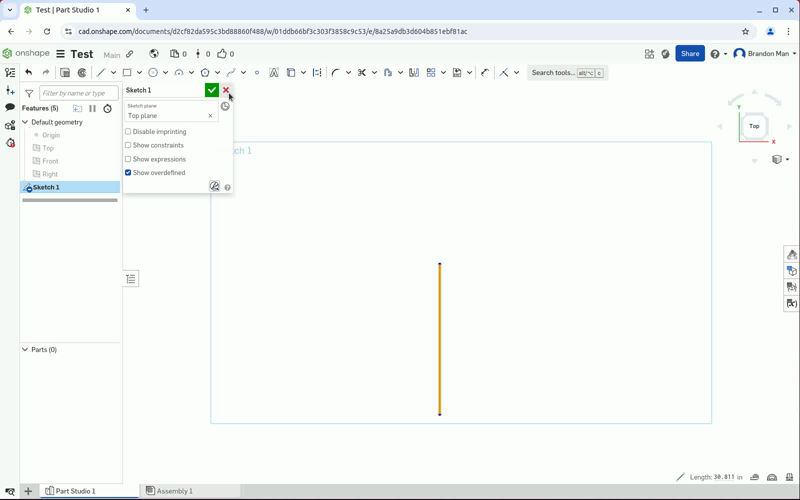
key(shift+h)
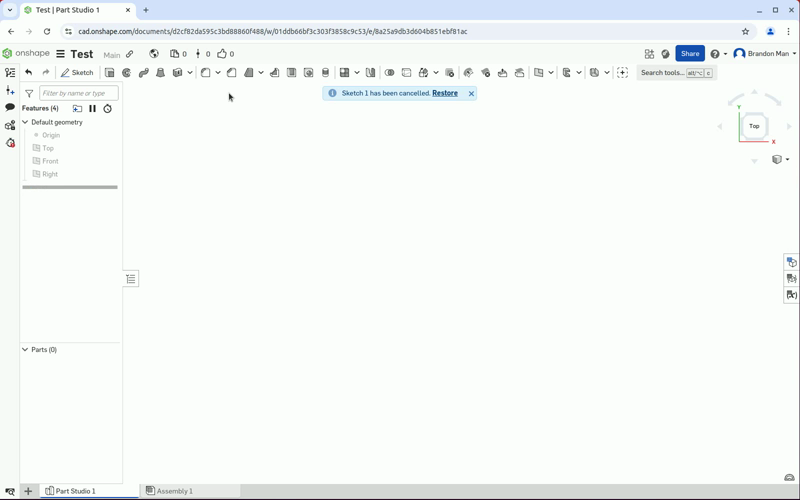
mouse_move(73, 352)
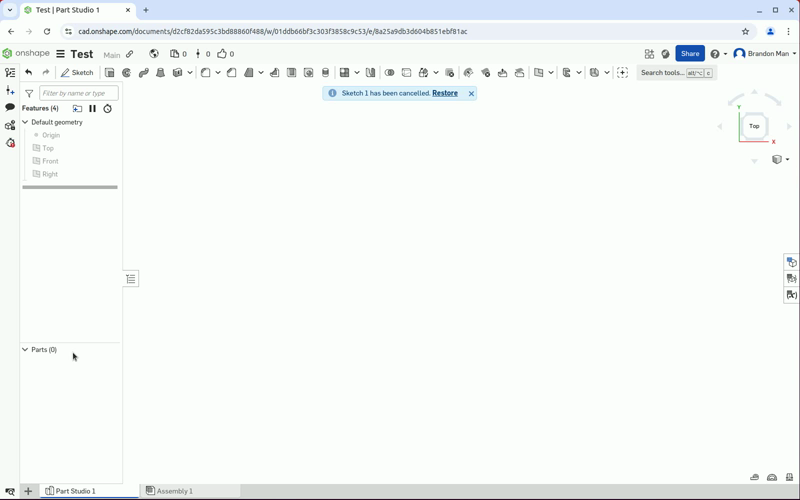
key(y)
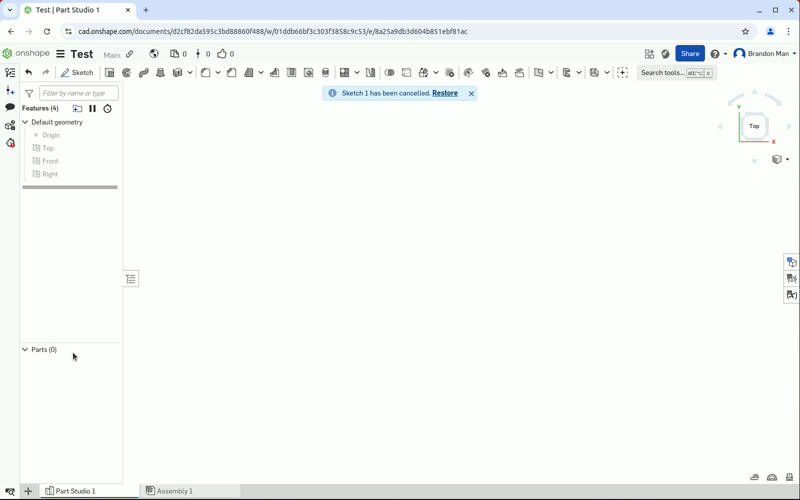
key(shift+p)
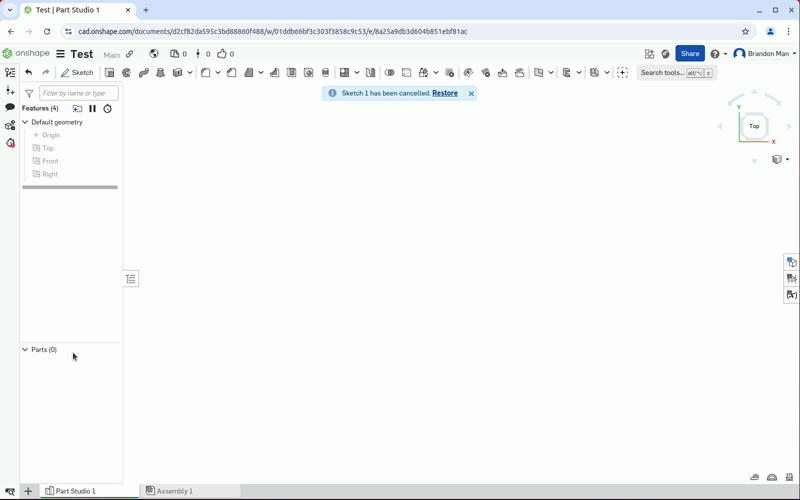
key(space)
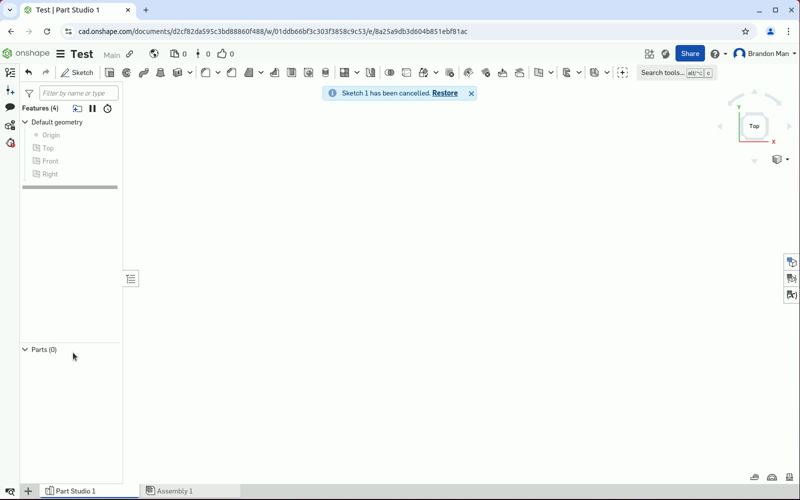
key_down(shift)
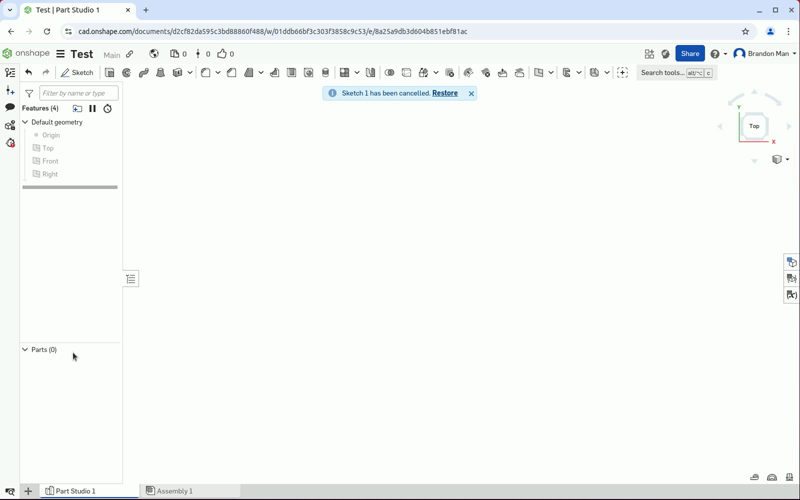
key(up)
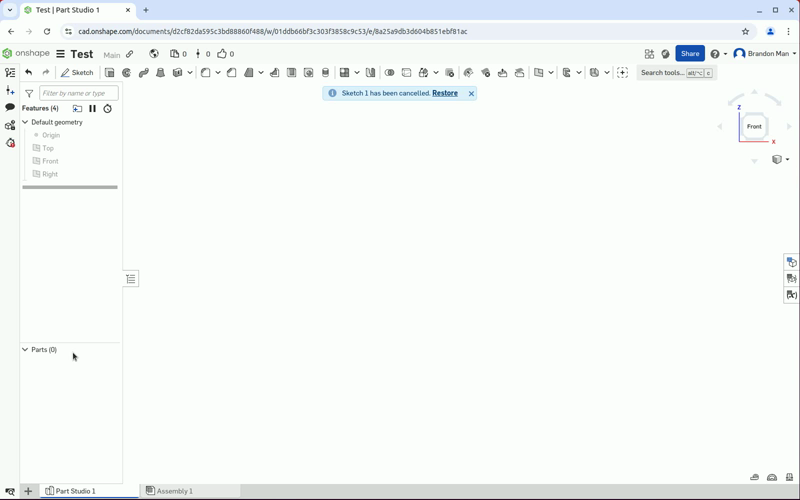
key_up(shift)
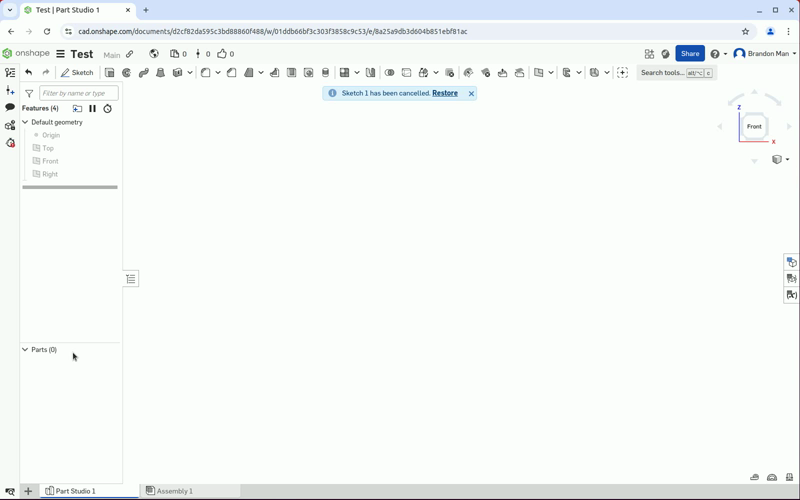
mouse_move(73, 352)
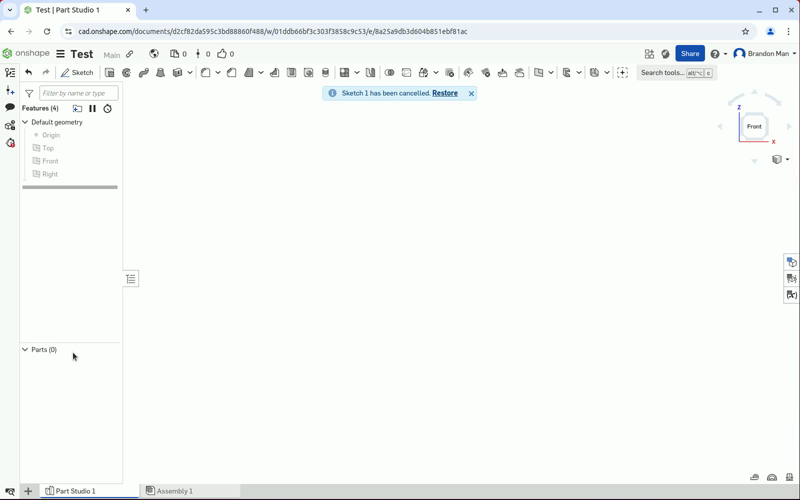
key(shift+y)
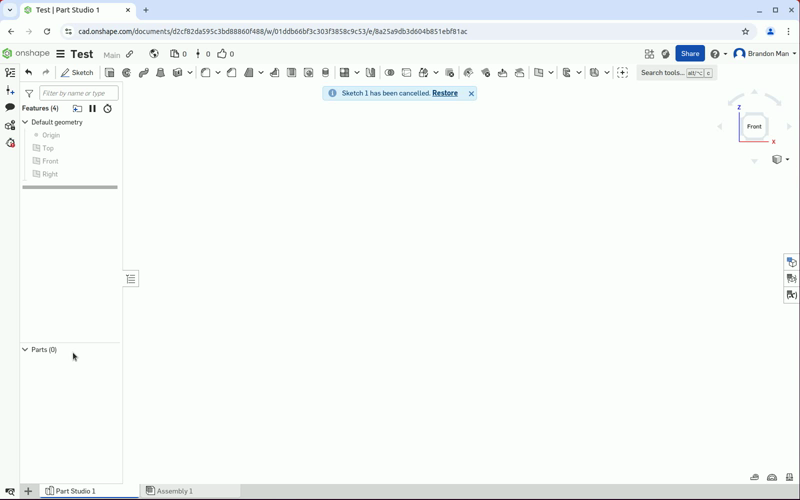
key(shift+s)
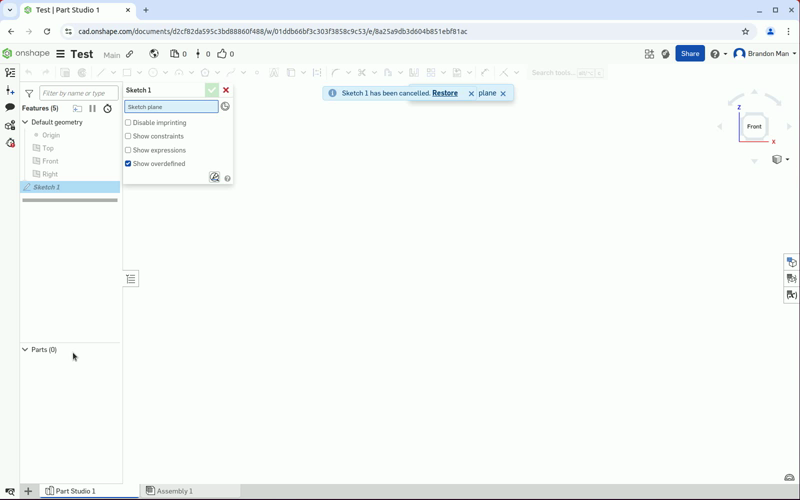
mouse_move(73, 163)
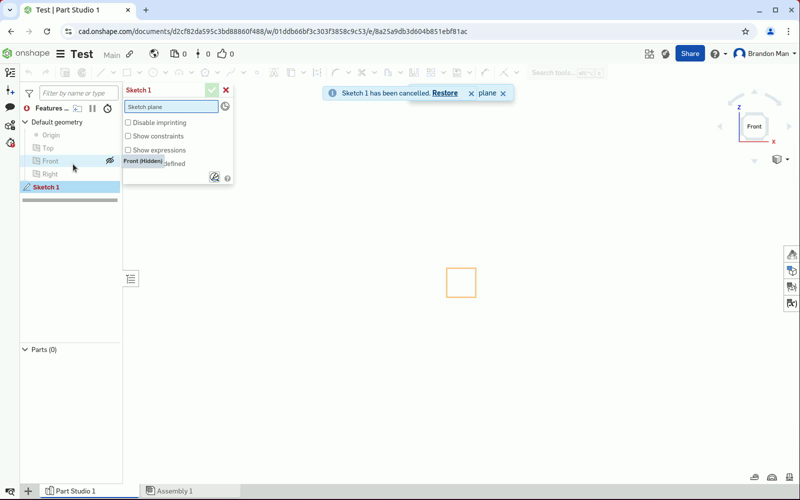
click(73, 163)
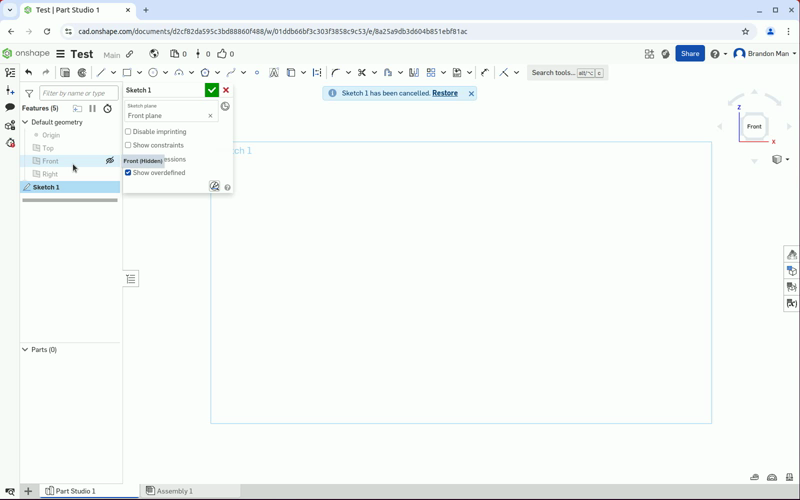
mouse_move(73, 352)
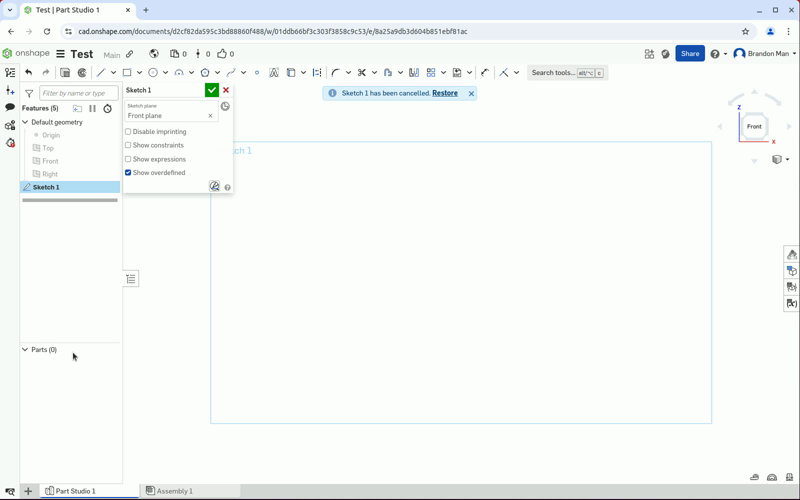
key(y)
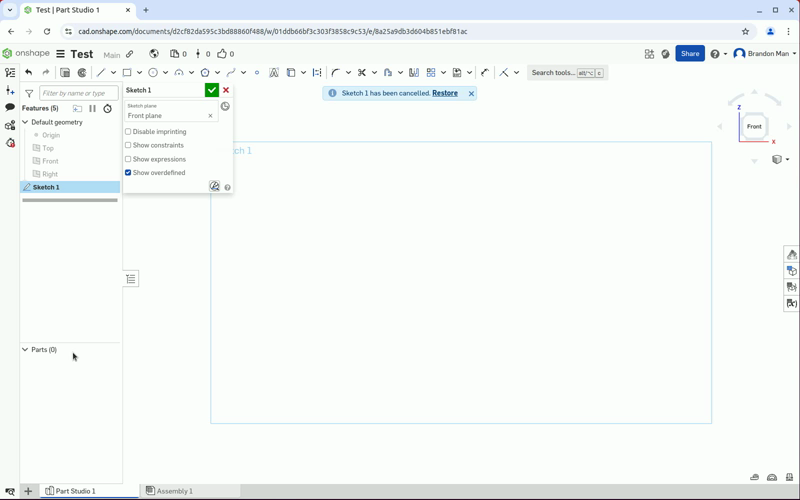
key(l)
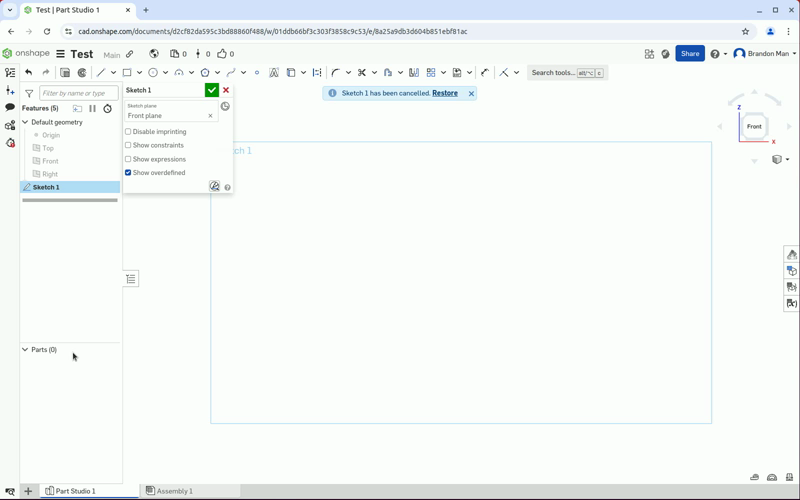
key_down(shift)
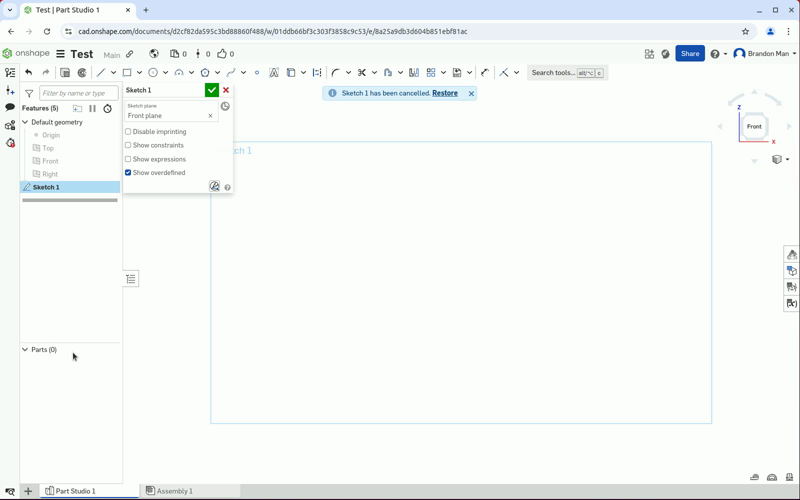
mouse_move(436, 319)
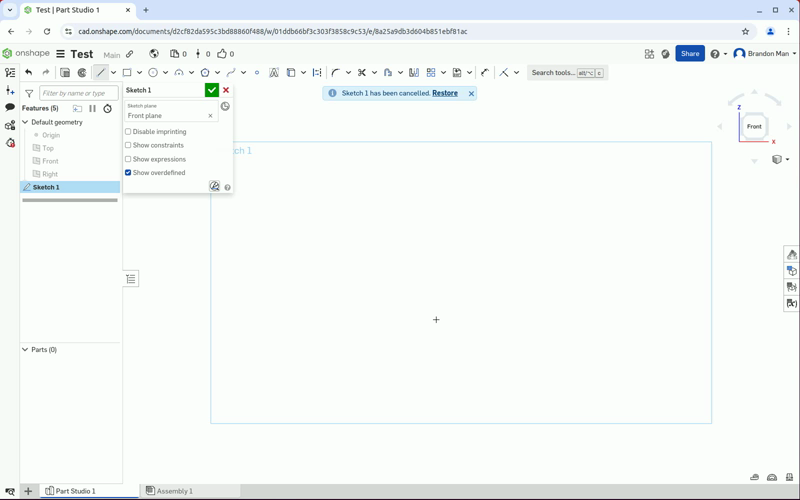
click(436, 319)
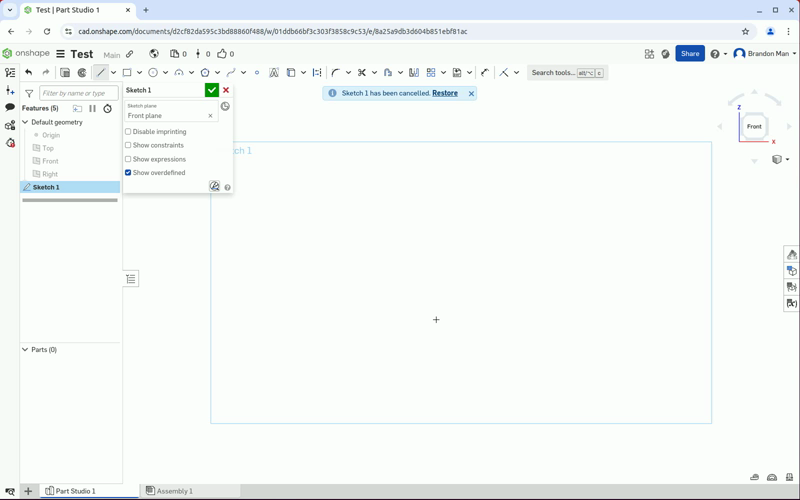
key_up(shift)
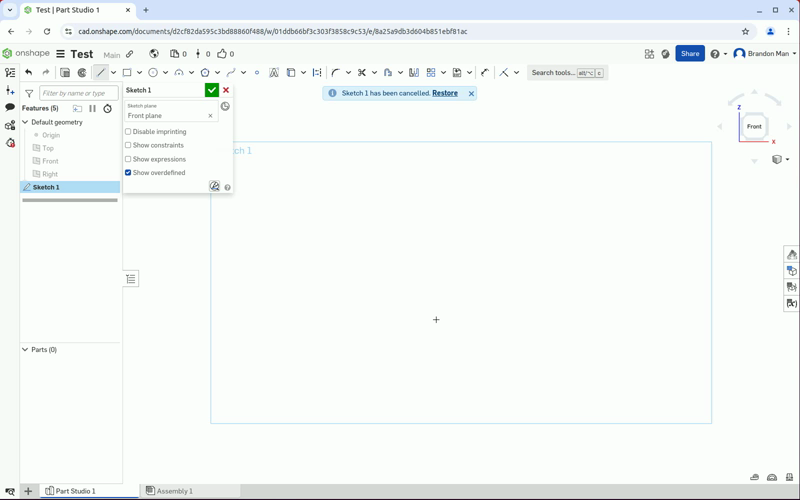
key_down(shift)
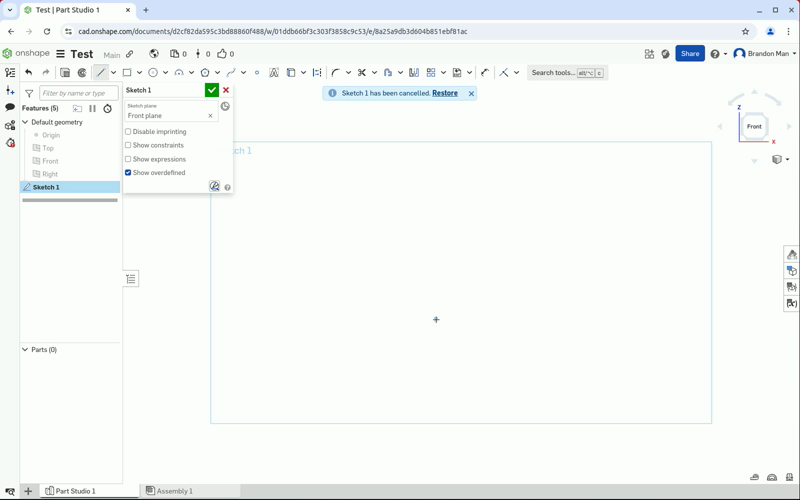
mouse_move(466, 319)
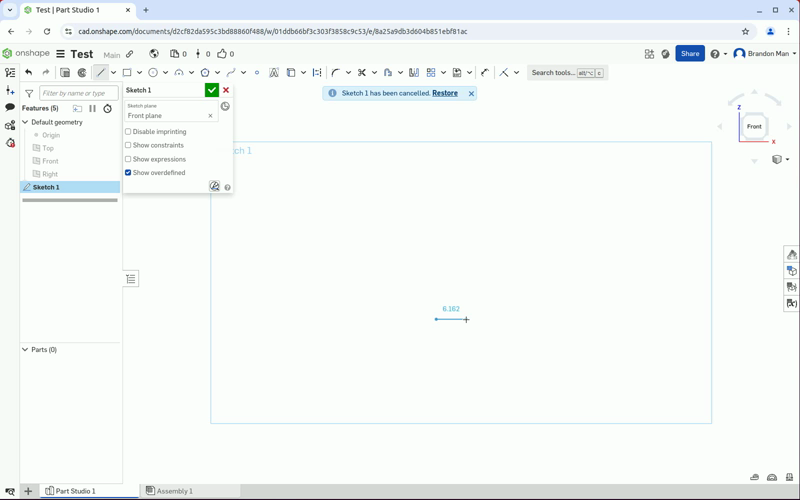
mouse_move(484, 319)
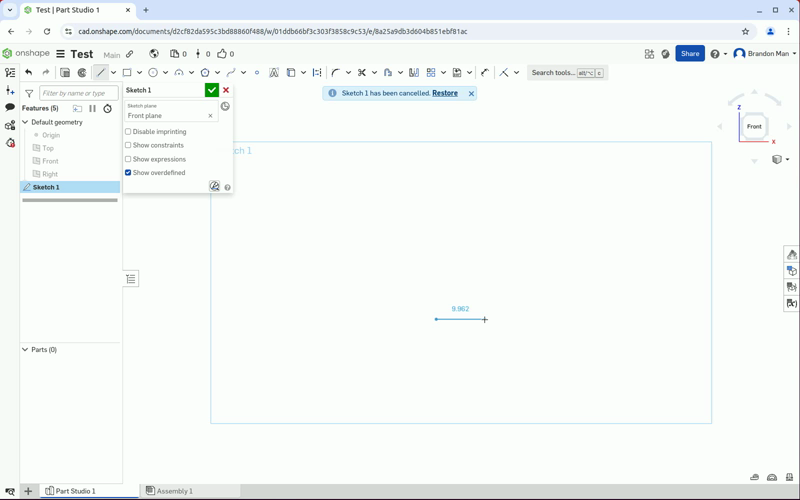
click(484, 319)
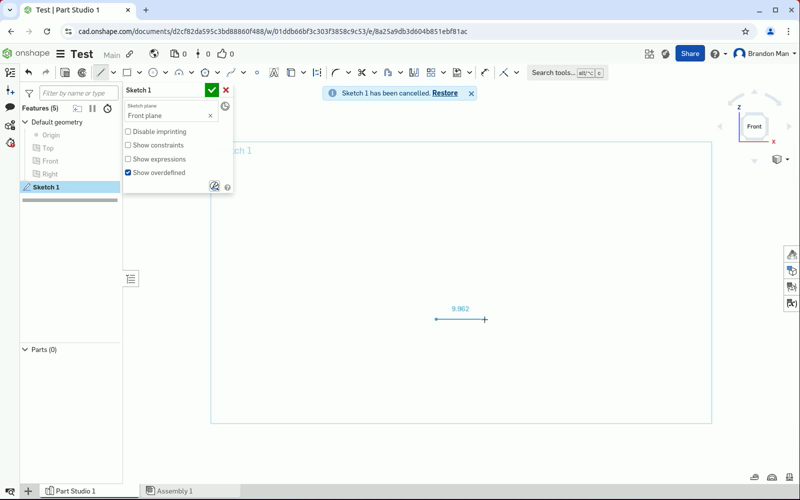
key_up(shift)
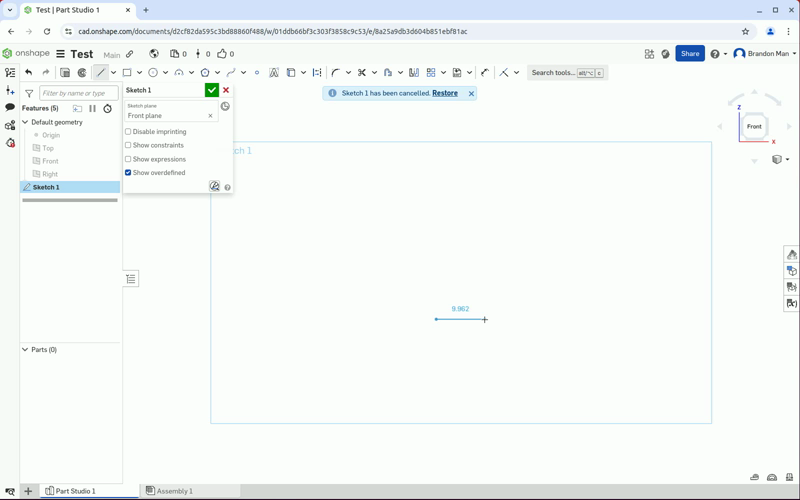
key_down(shift)
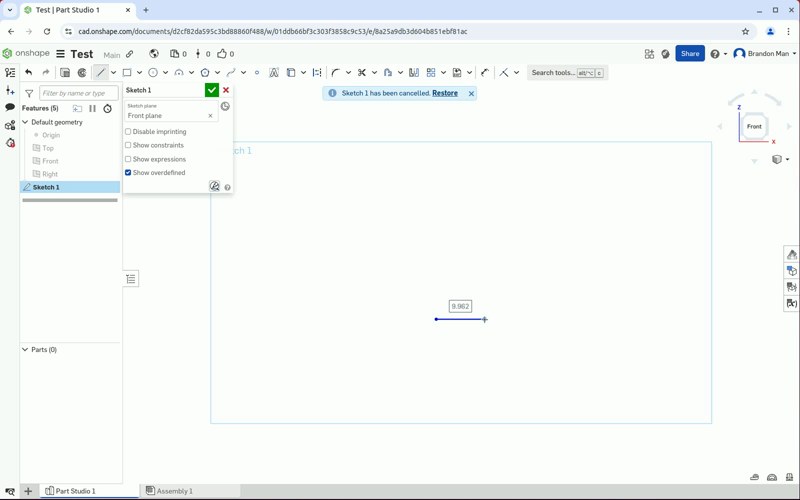
mouse_move(484, 247)
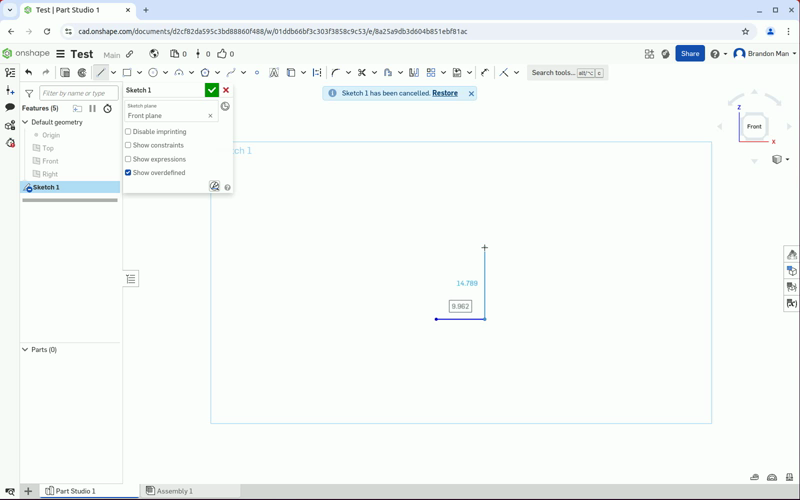
click(484, 247)
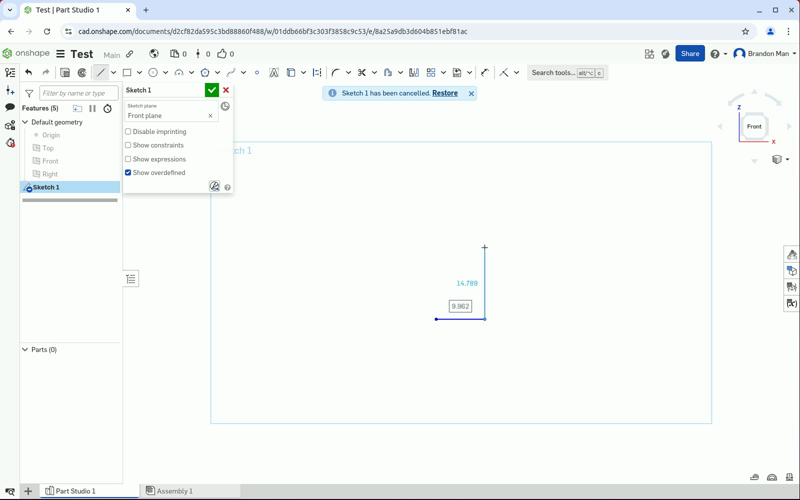
key_up(shift)
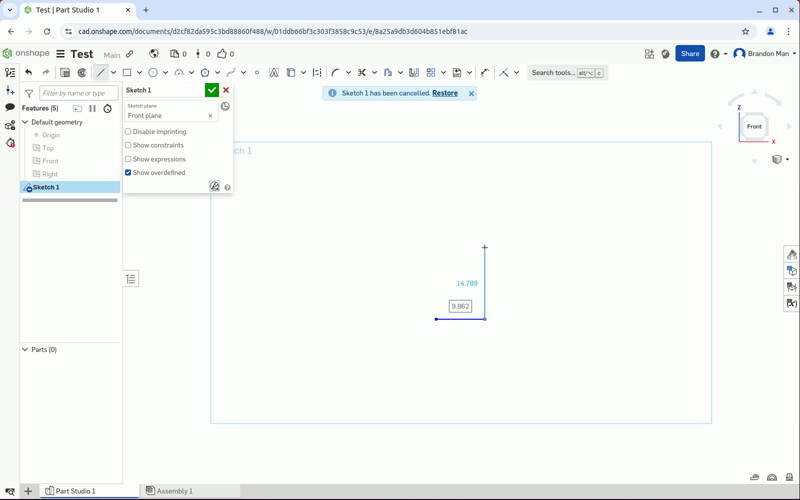
key_down(shift)
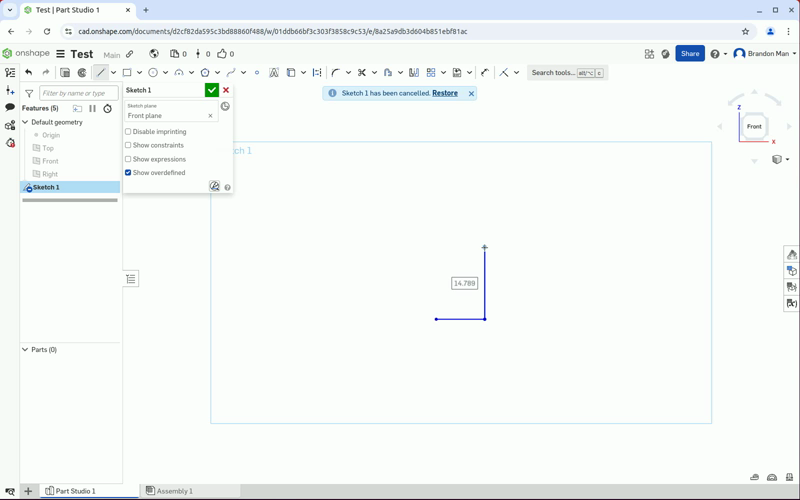
mouse_move(514, 247)
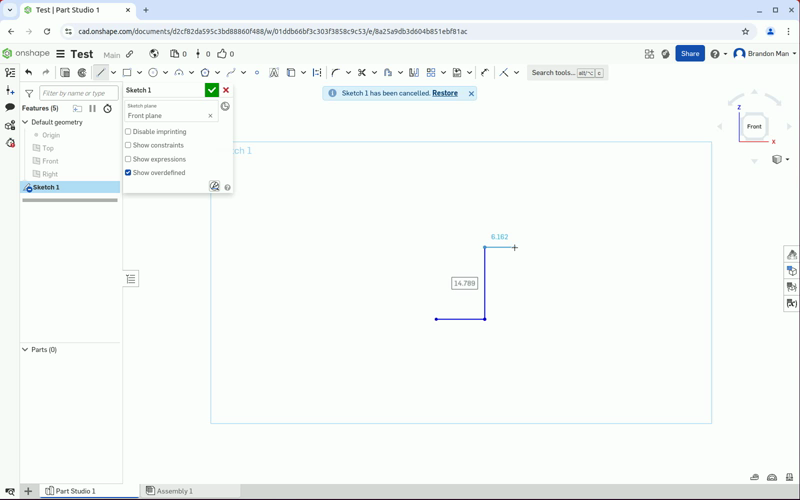
mouse_move(436, 247)
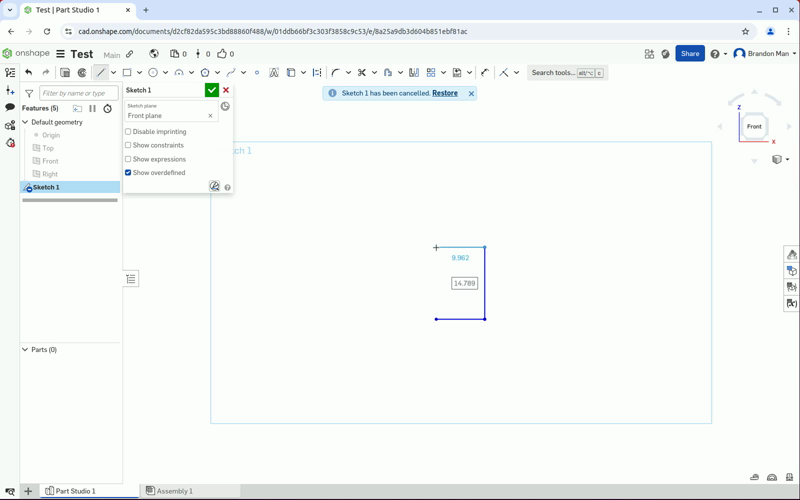
click(436, 247)
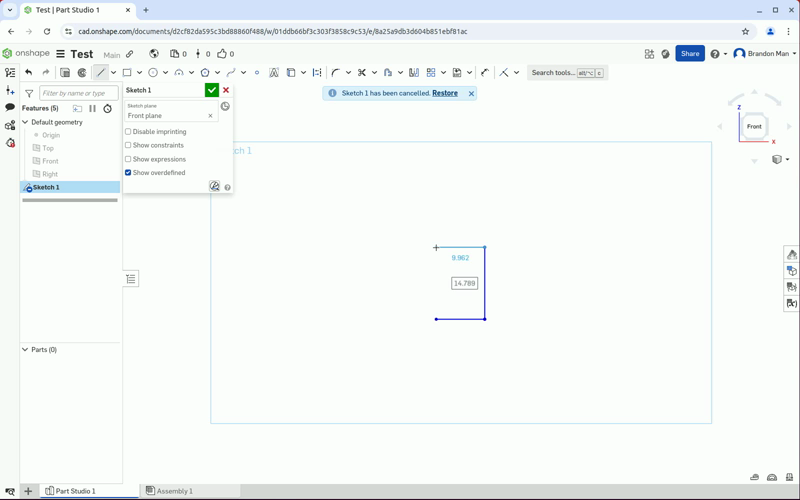
key_up(shift)
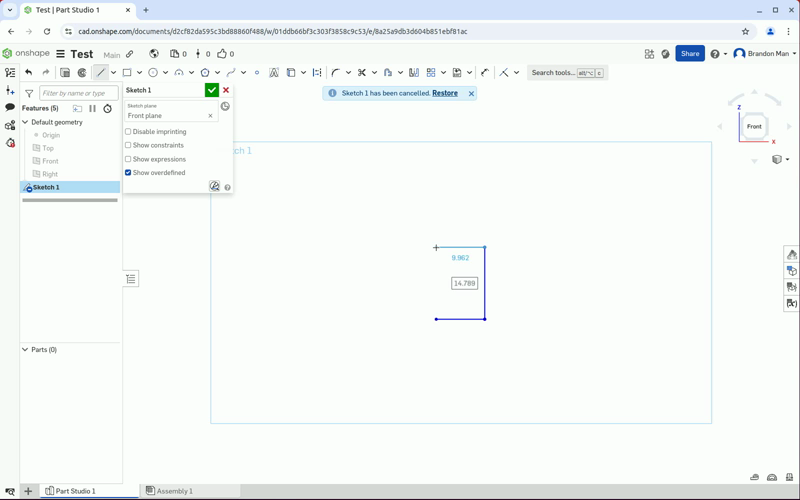
key_down(shift)
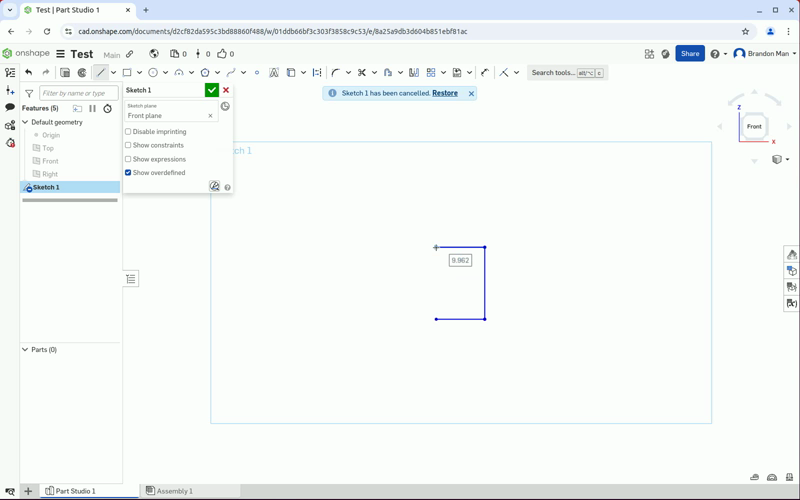
mouse_move(436, 319)
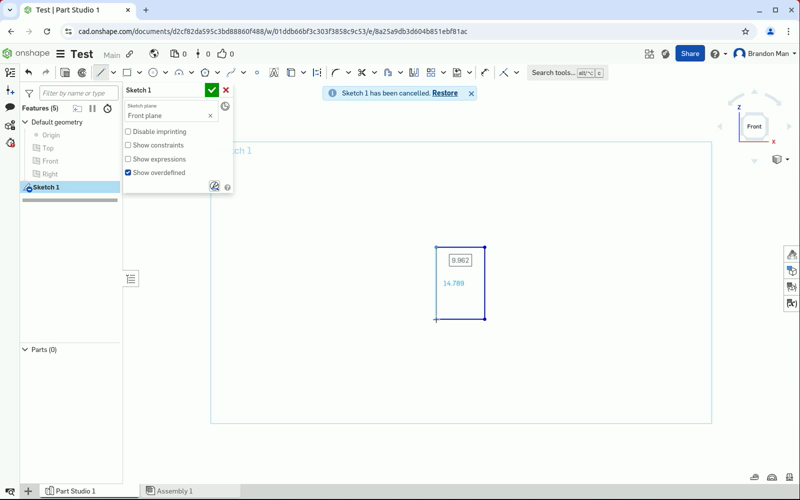
key_up(shift)
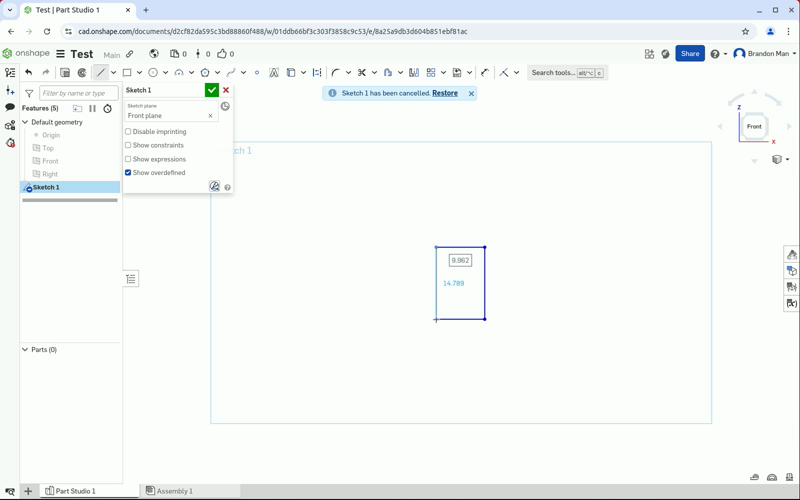
click(436, 319)
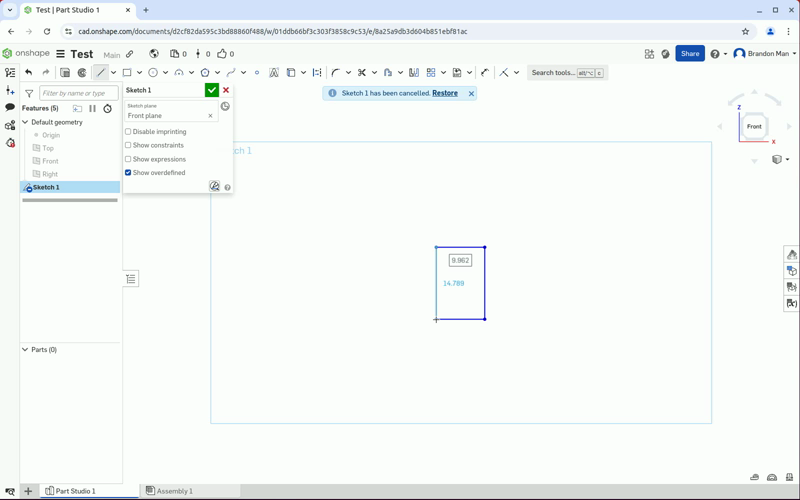
key(esc)
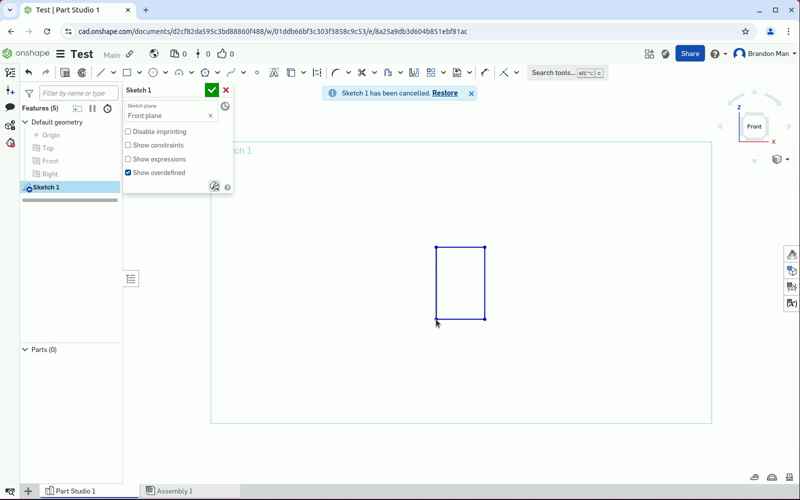
mouse_move(442, 252)
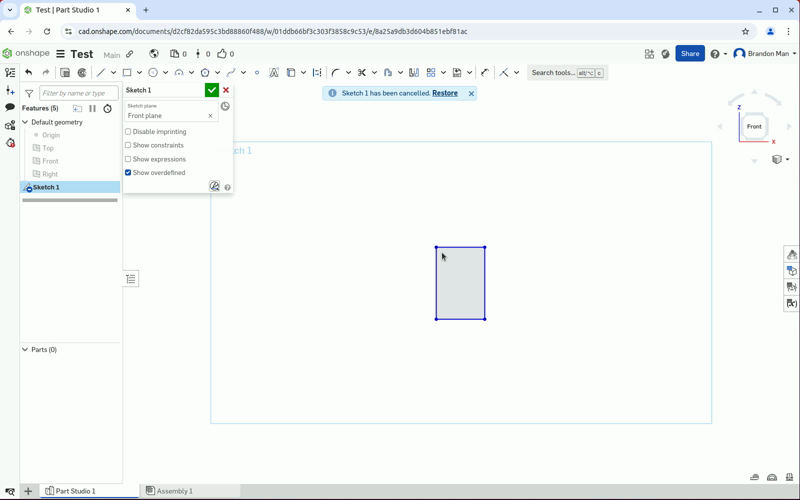
click(442, 252)
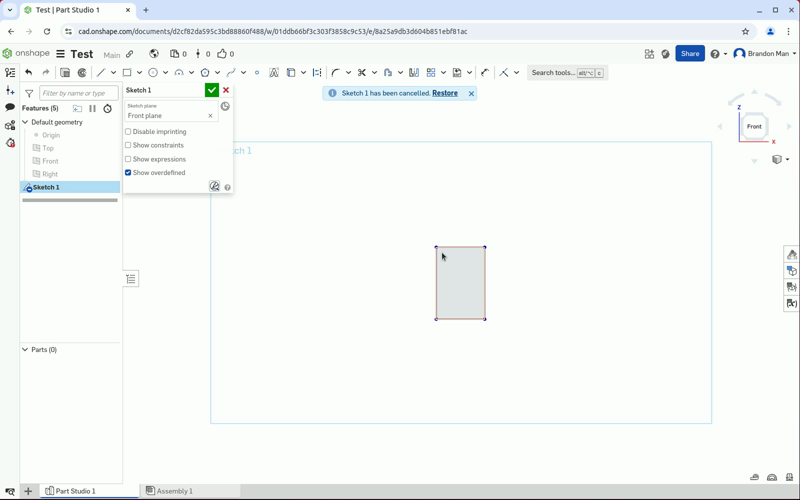
mouse_move(73, 352)
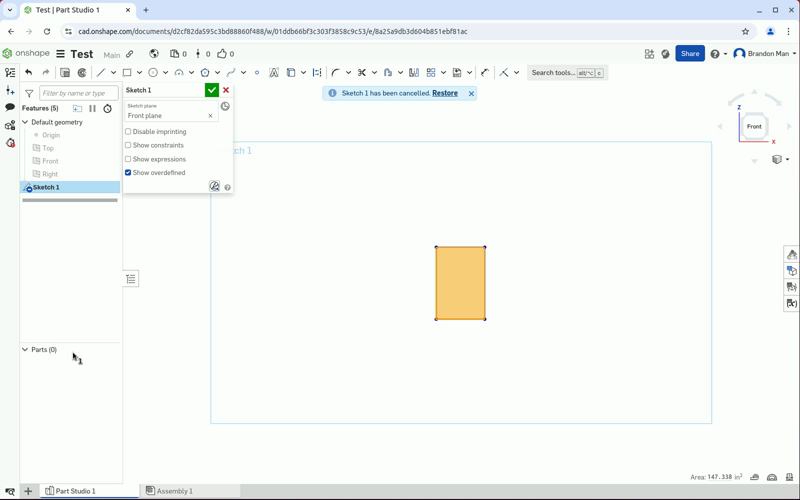
key(shift+y)
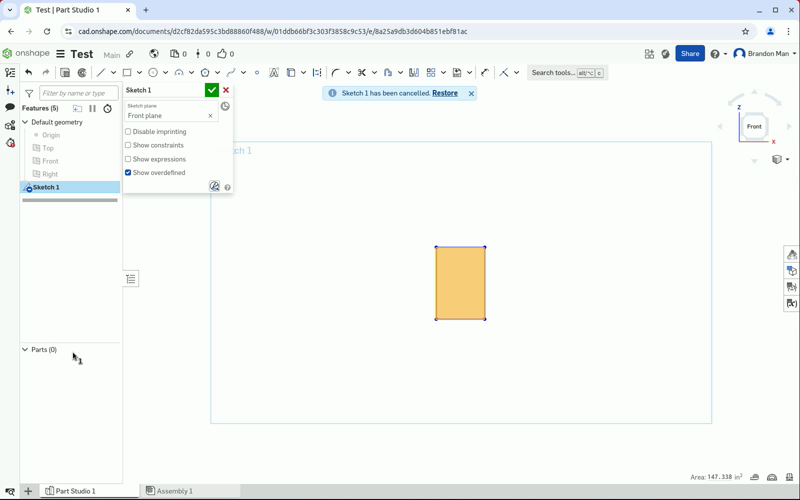
key(shift+e)
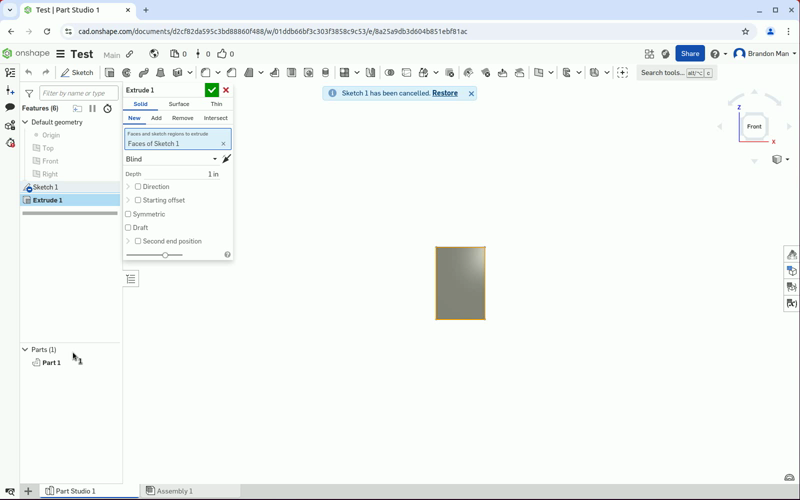
mouse_move(143, 106)
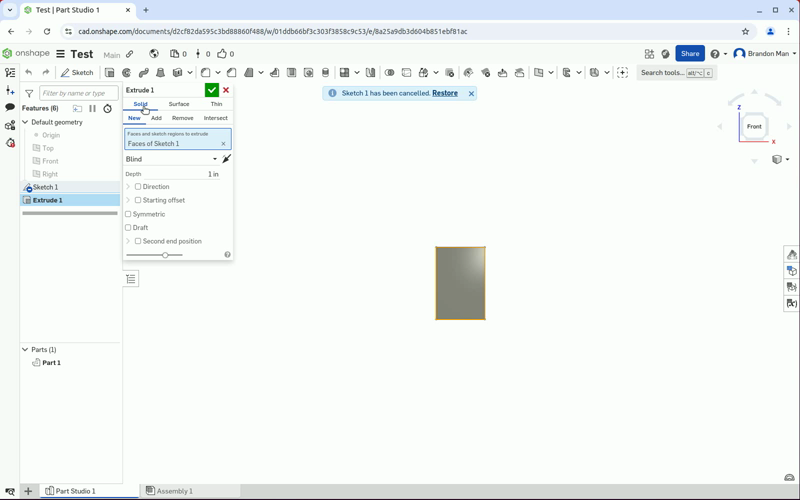
click(143, 106)
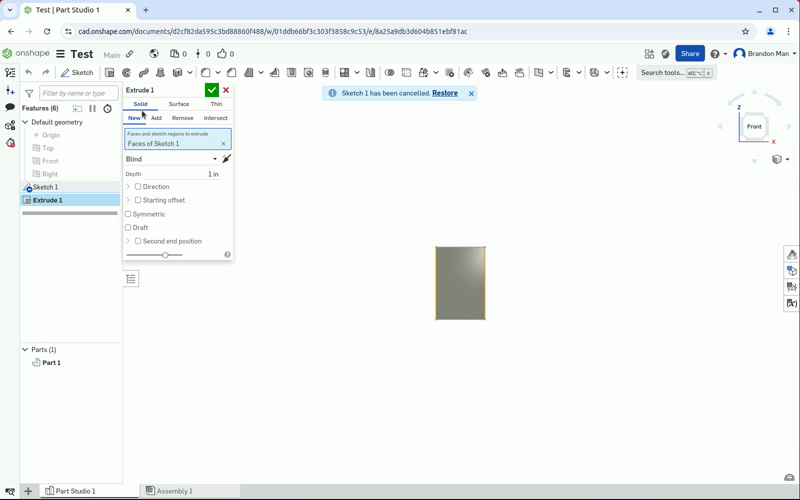
mouse_move(137, 120)
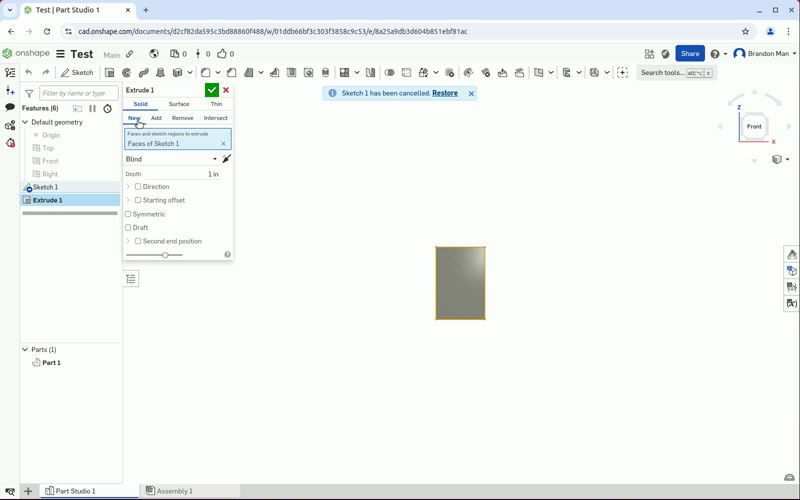
click(137, 120)
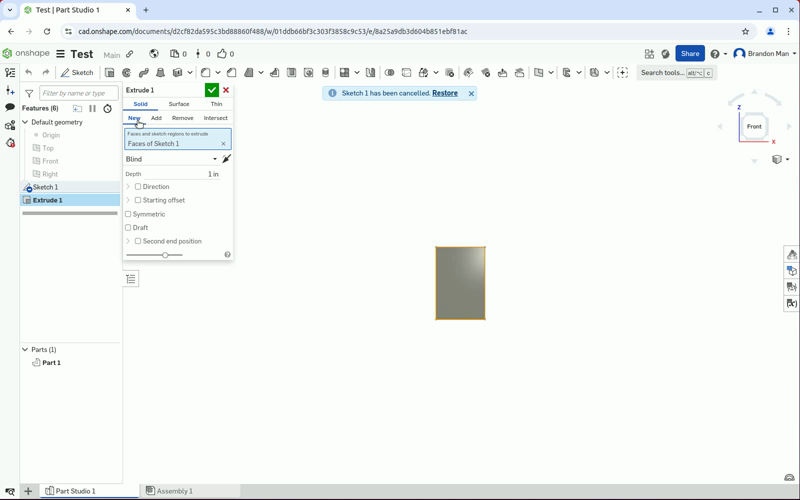
key(tab, 4)
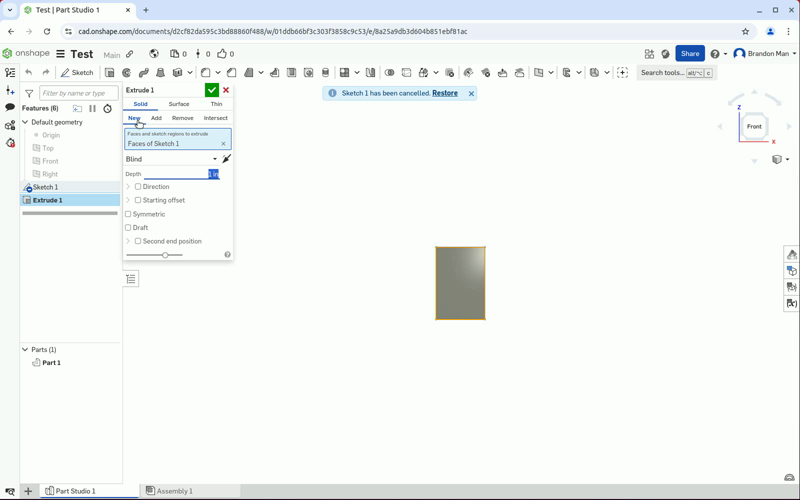
text(5.536)
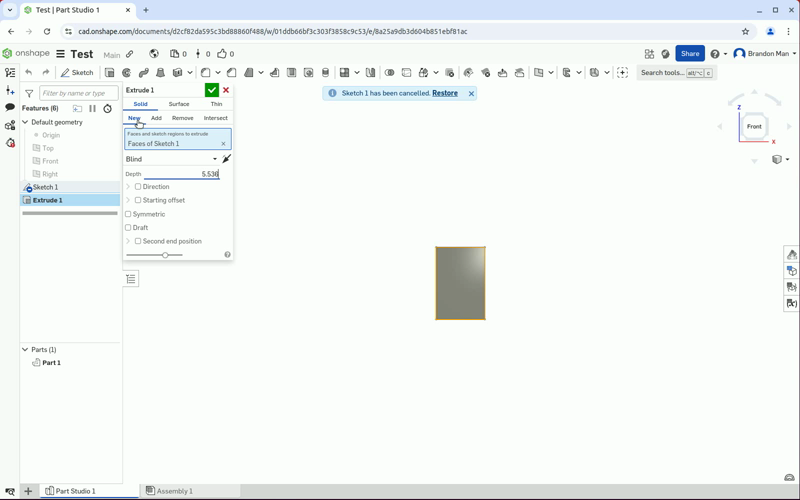
key(enter)
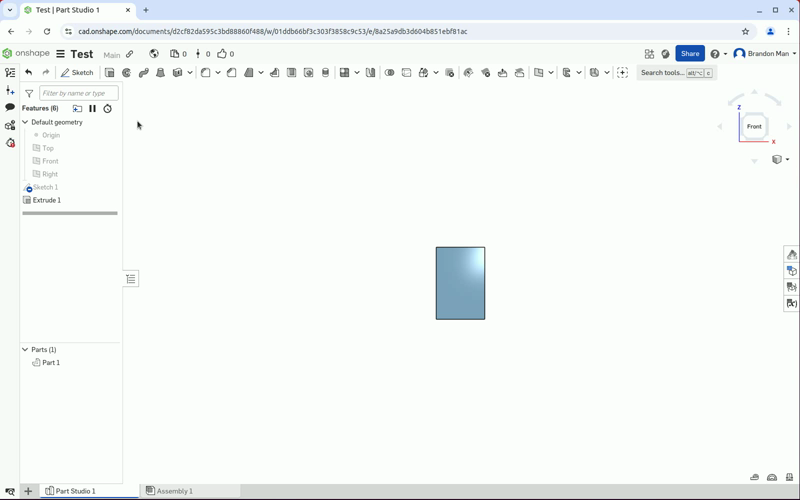
key(shift+h)
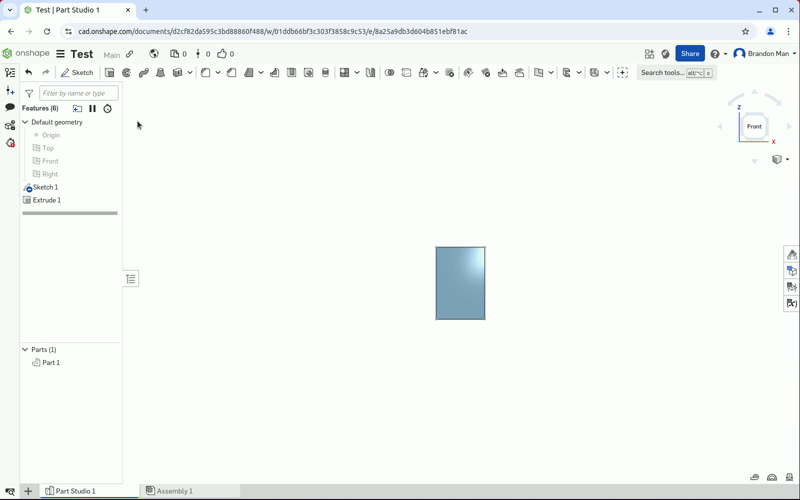
key(shift+h)
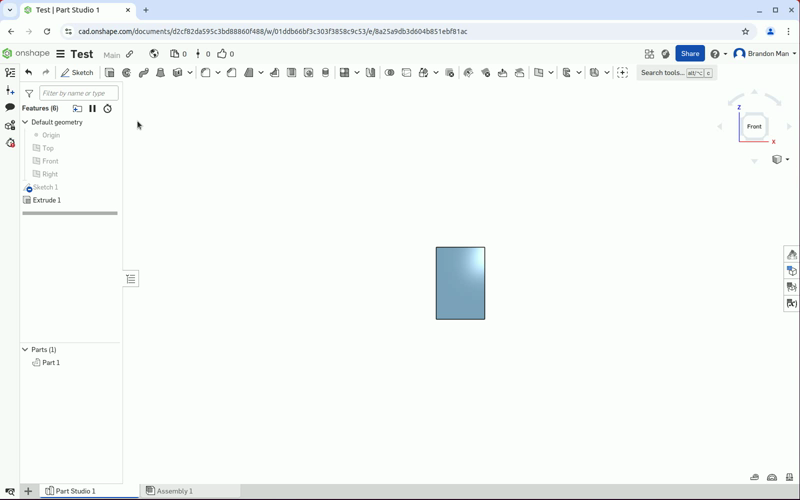
mouse_move(73, 189)
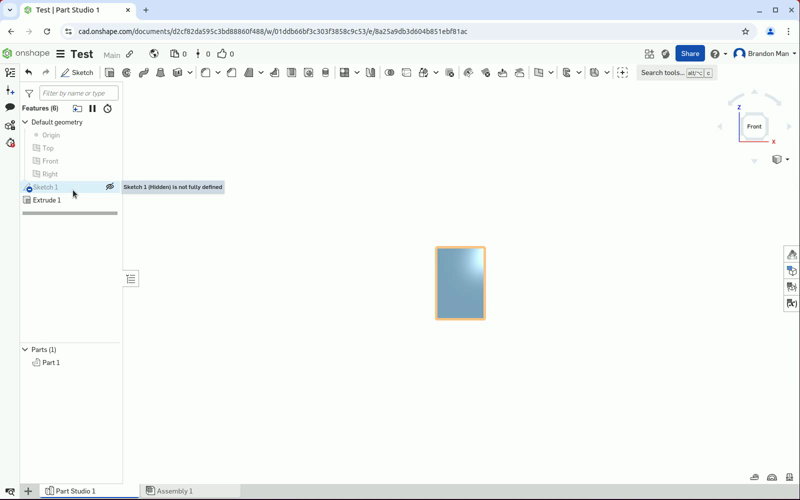
click(73, 189)
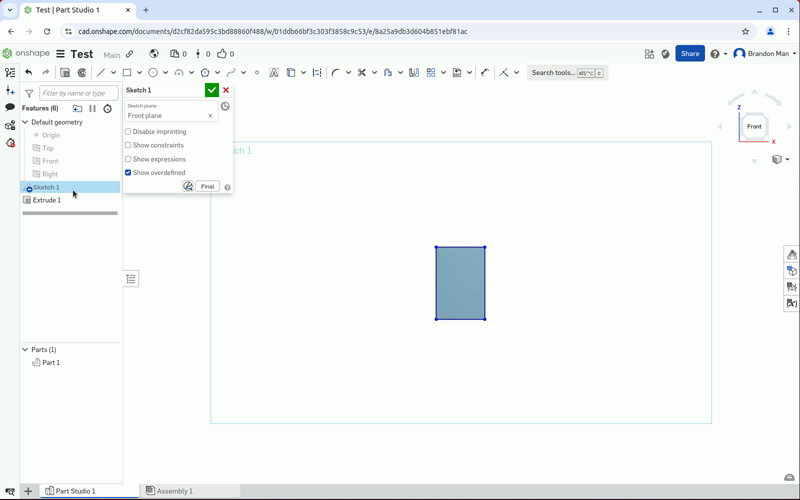
mouse_move(229, 92)
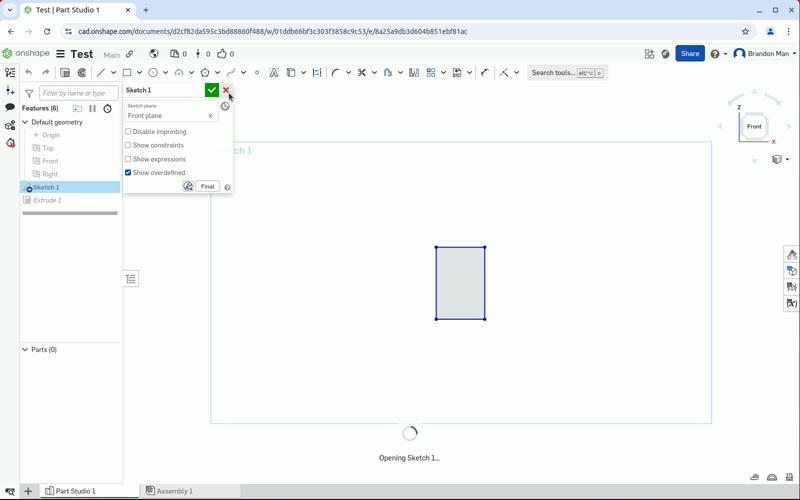
click(229, 92)
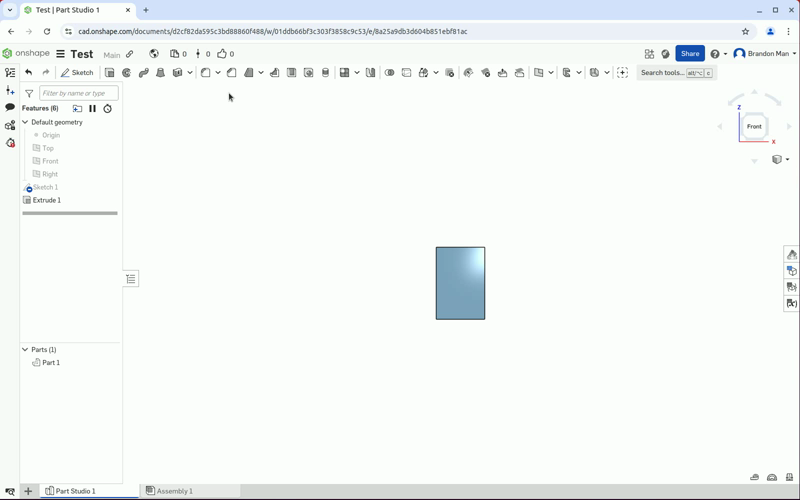
mouse_move(73, 352)
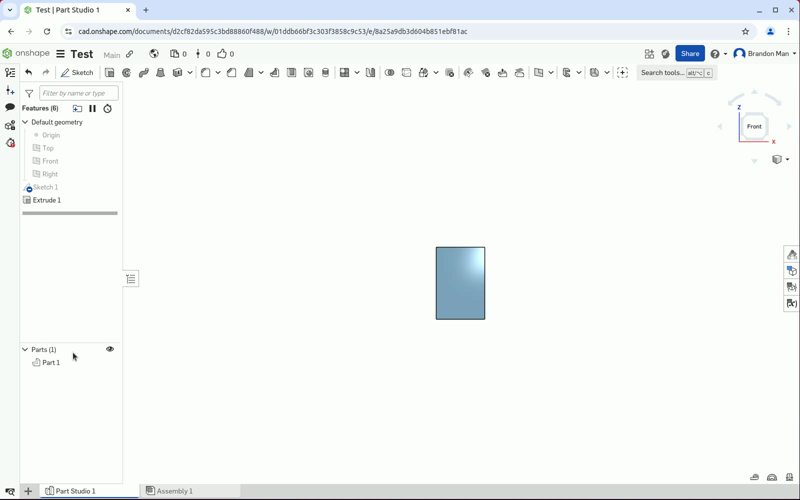
key(y)
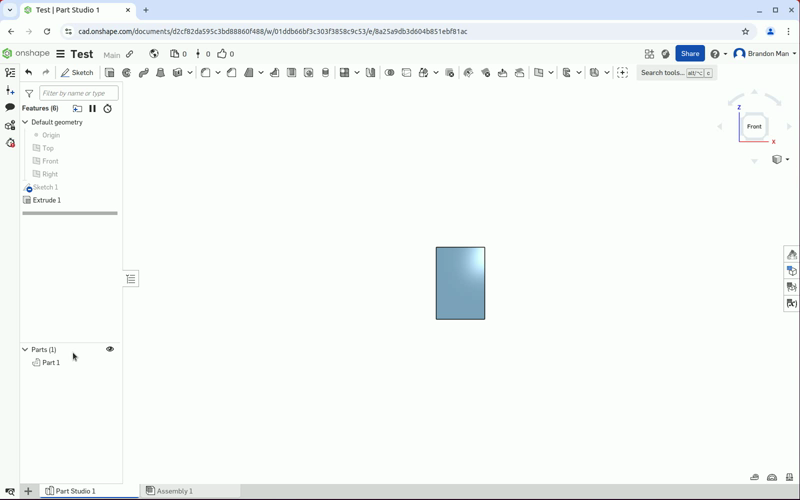
key(shift+p)
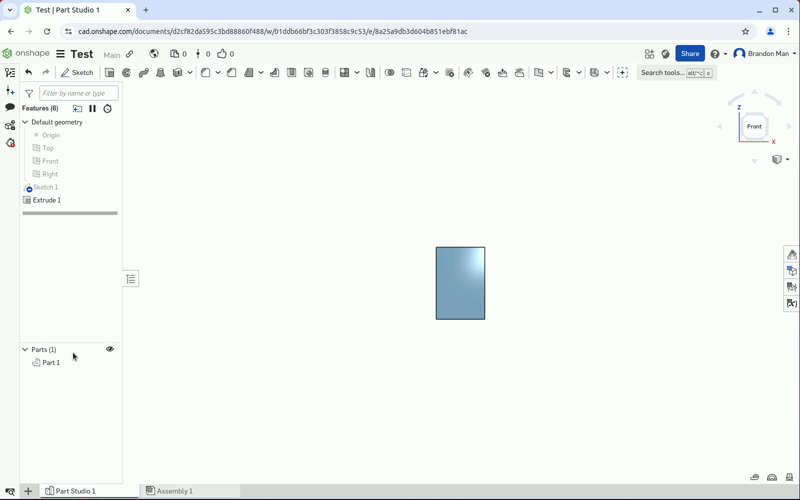
key(space)
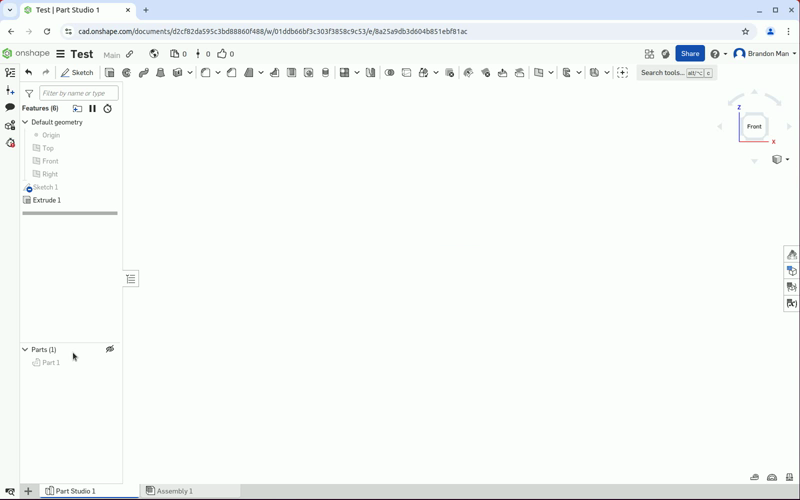
key_down(shift)
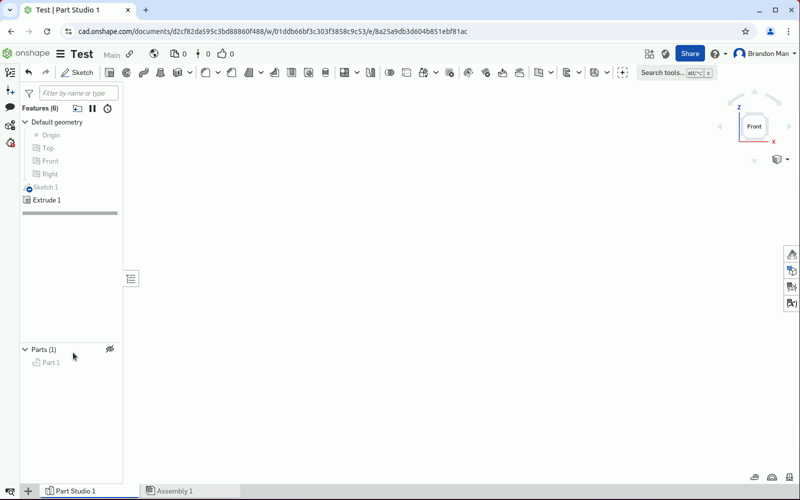
key(down)
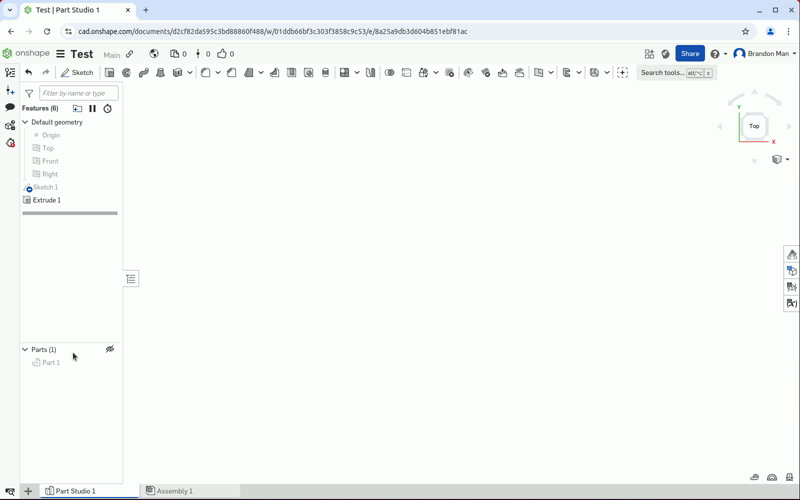
key_up(shift)
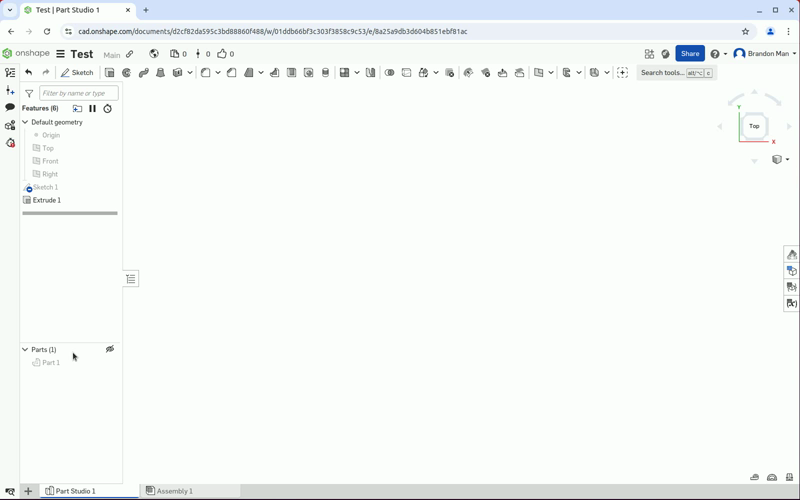
mouse_move(73, 352)
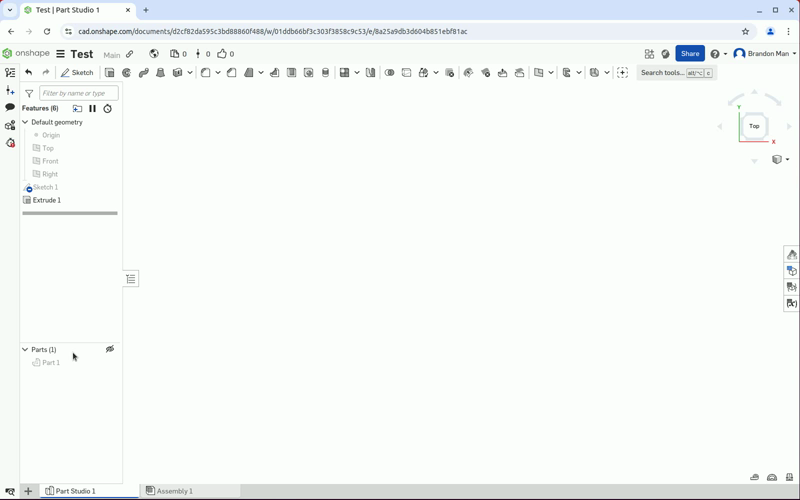
key(shift+y)
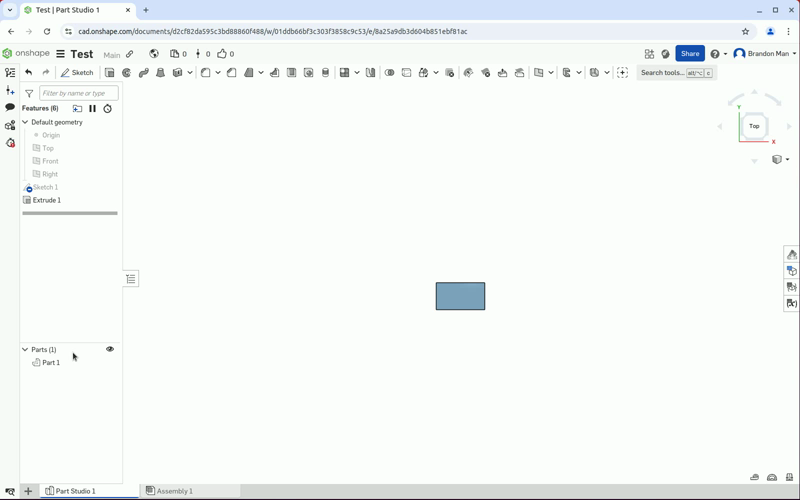
mouse_move(541, 75)
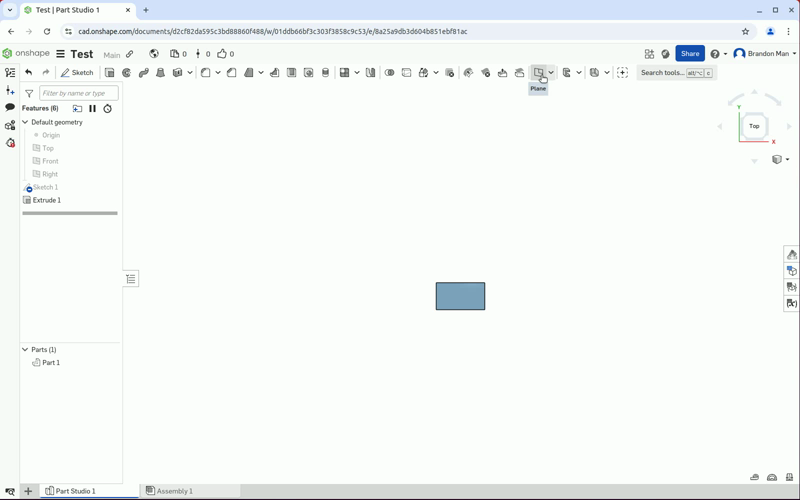
click(541, 75)
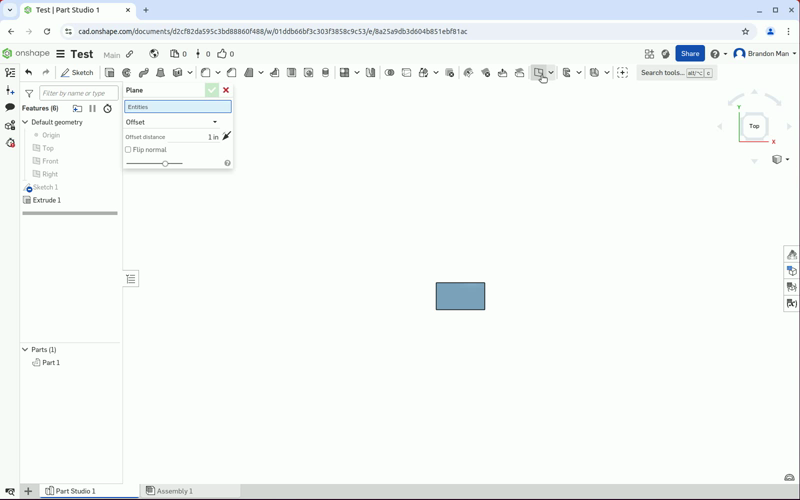
mouse_move(73, 150)
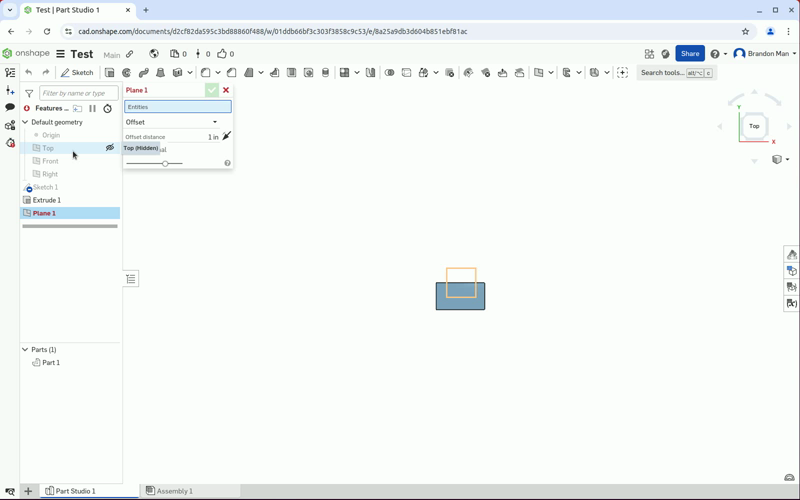
click(73, 150)
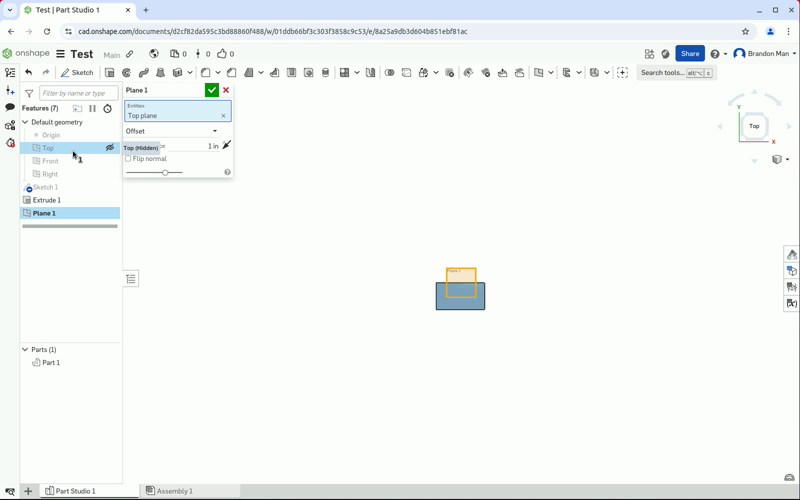
key(tab, 2)
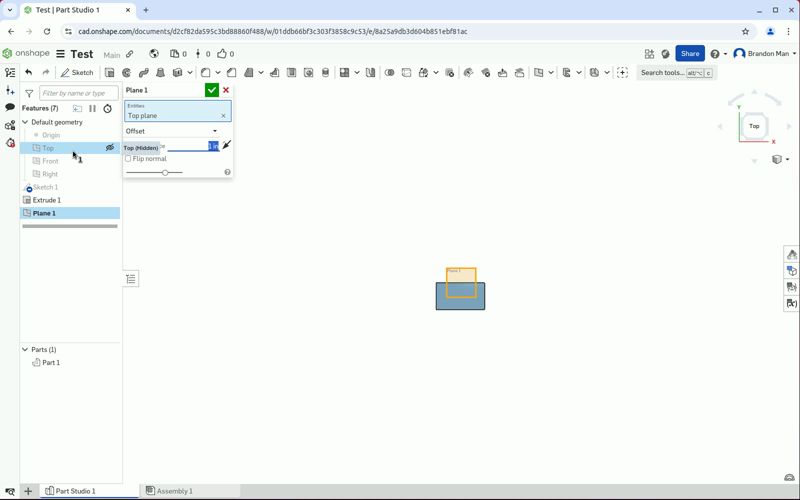
text(7.456)
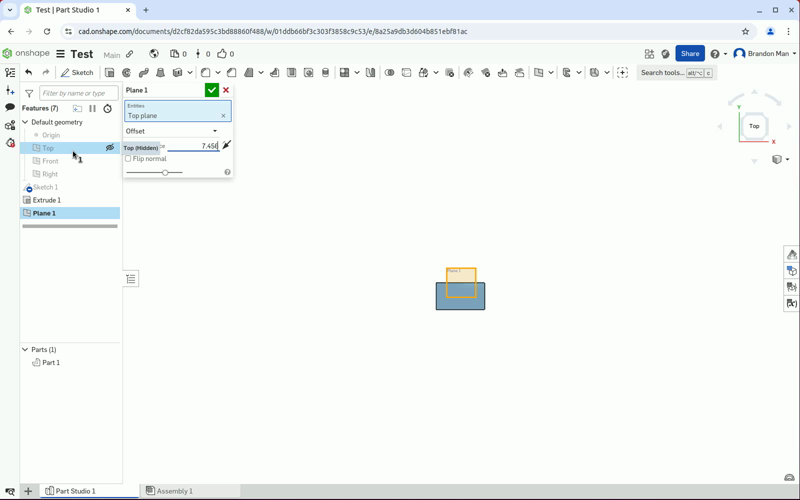
key(enter, 2)
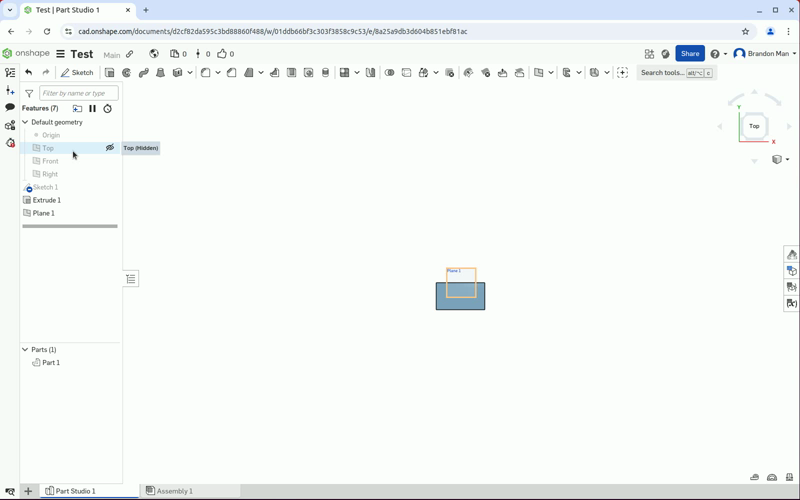
key(shift+s)
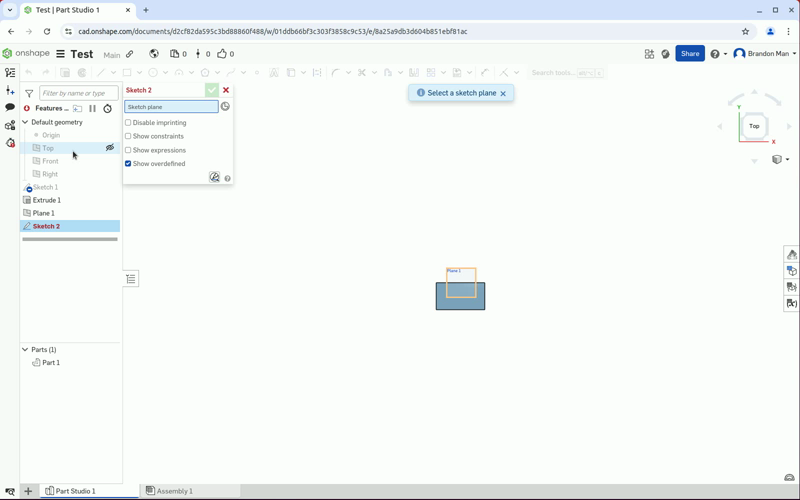
mouse_move(73, 215)
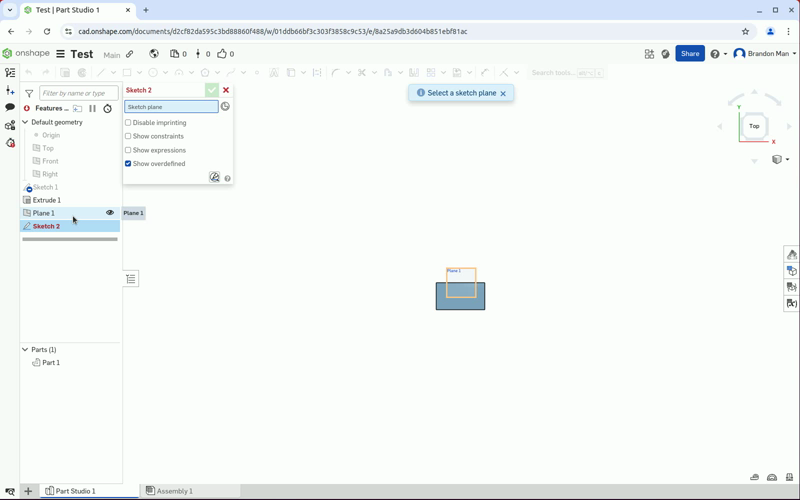
click(73, 215)
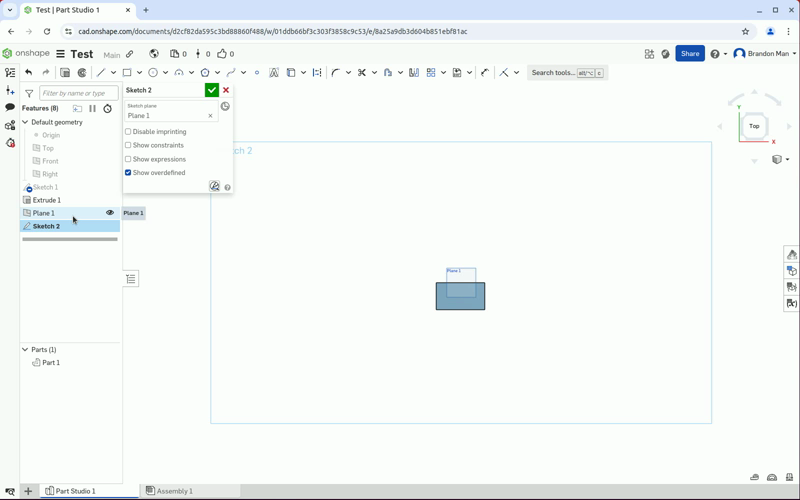
mouse_move(73, 352)
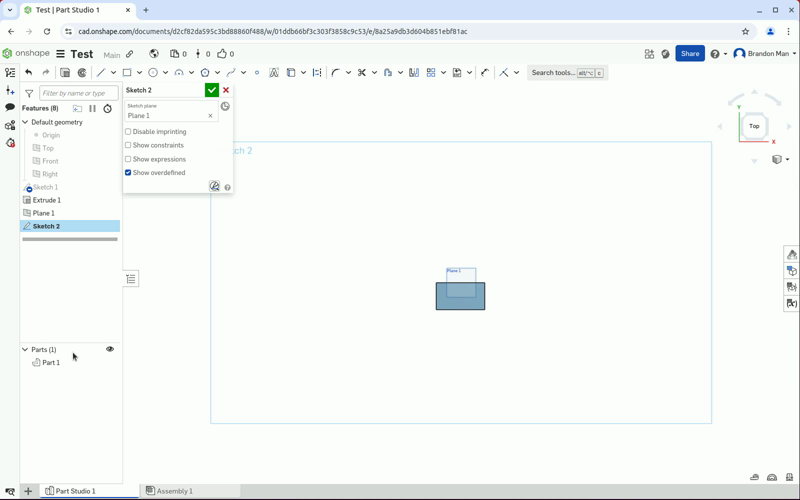
key(y)
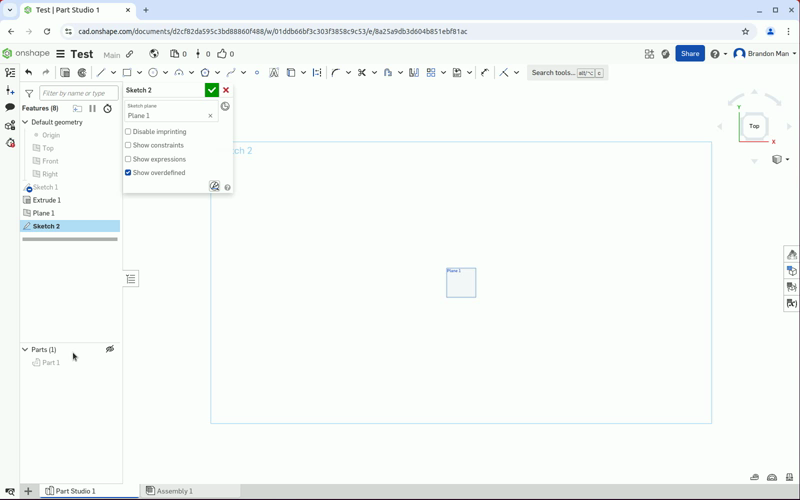
key(l)
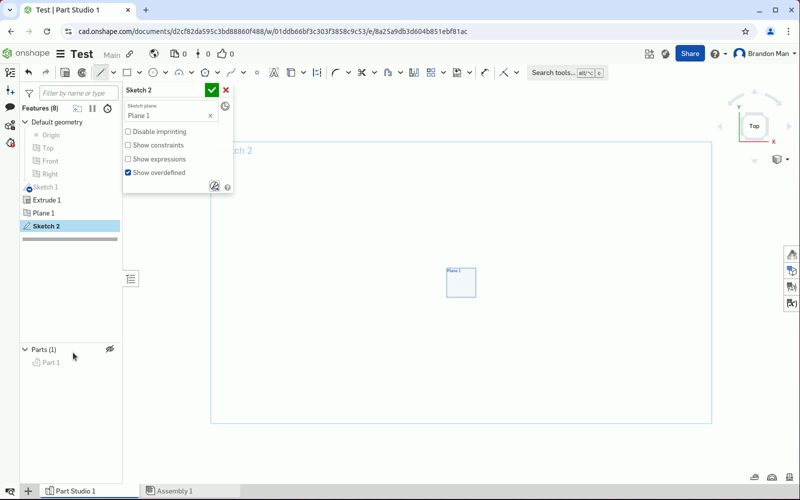
key_down(shift)
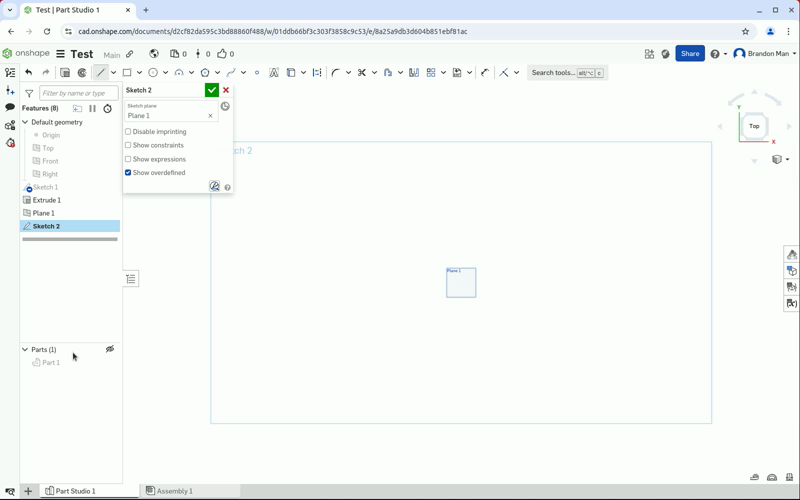
mouse_move(436, 309)
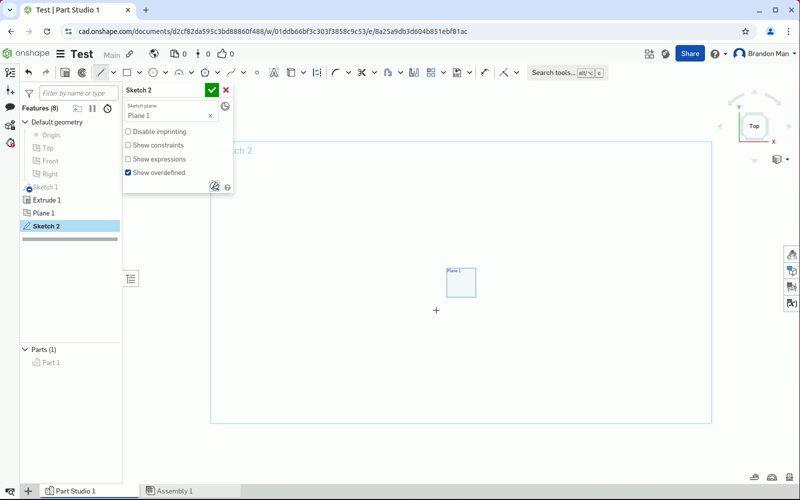
click(436, 309)
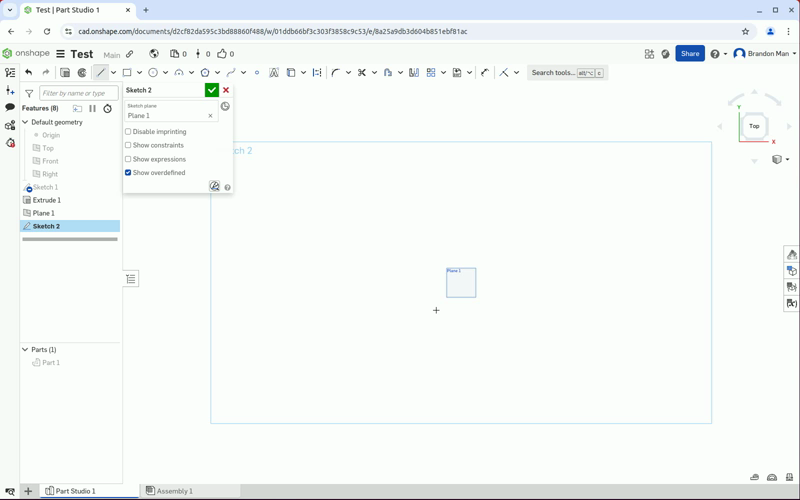
key_up(shift)
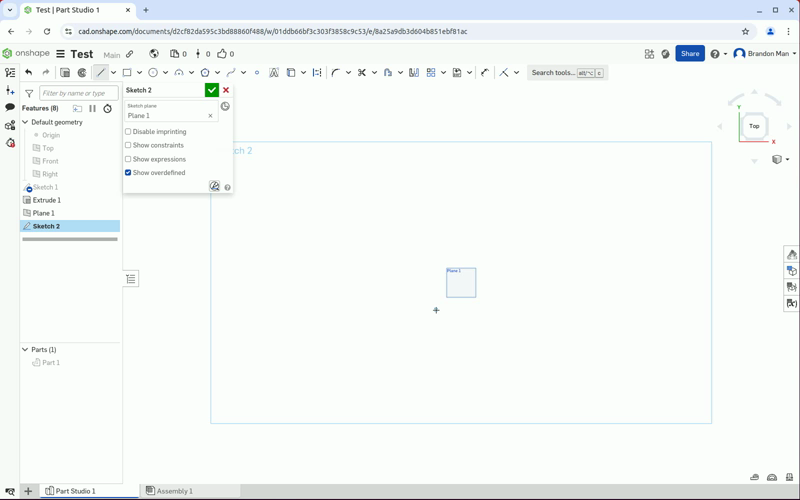
key_down(shift)
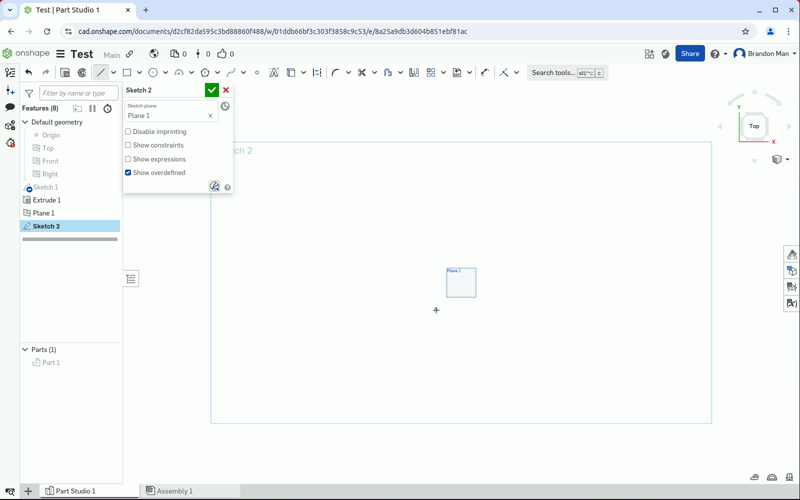
mouse_move(466, 309)
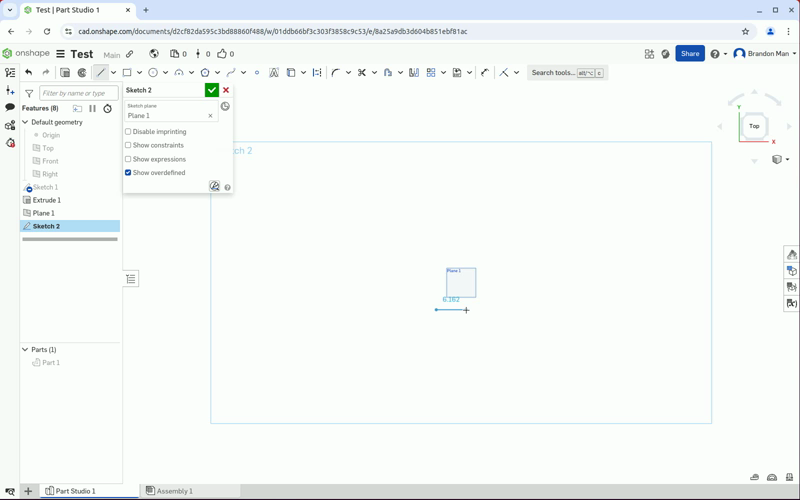
mouse_move(484, 309)
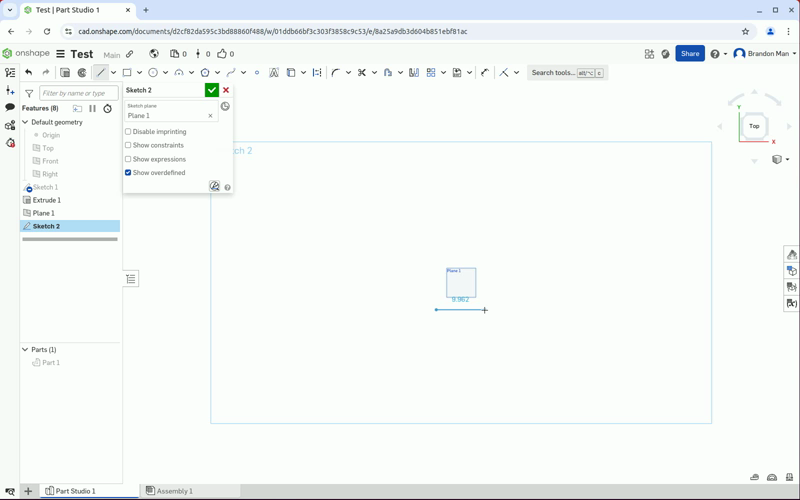
click(484, 309)
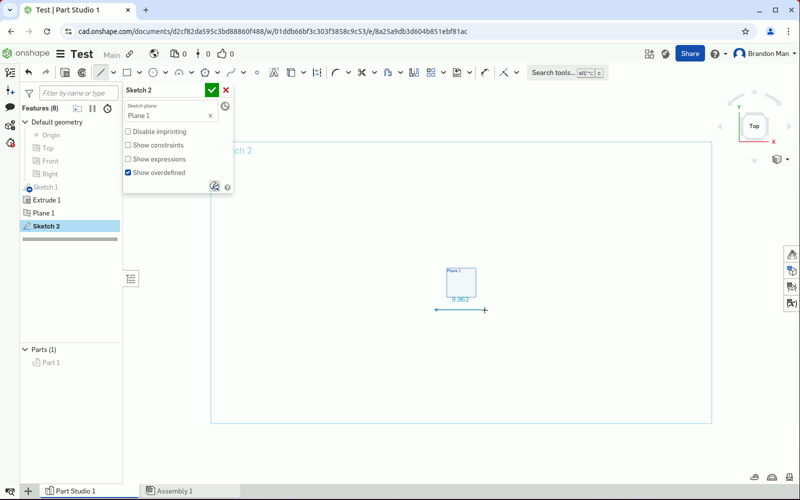
key_up(shift)
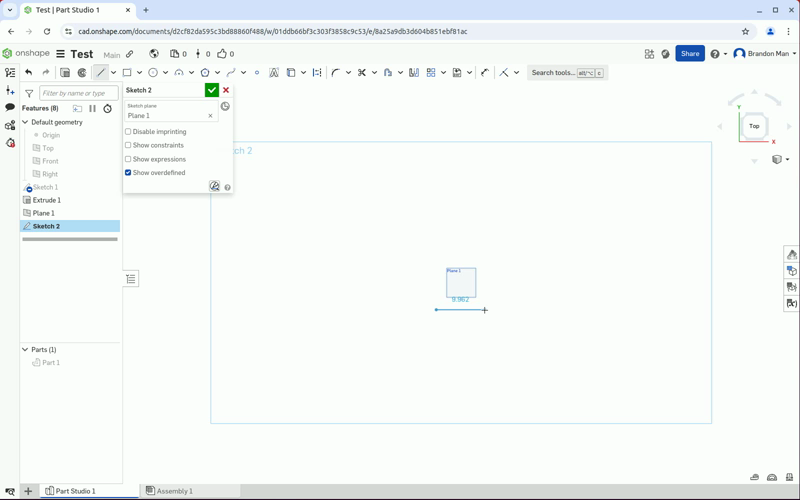
key_down(shift)
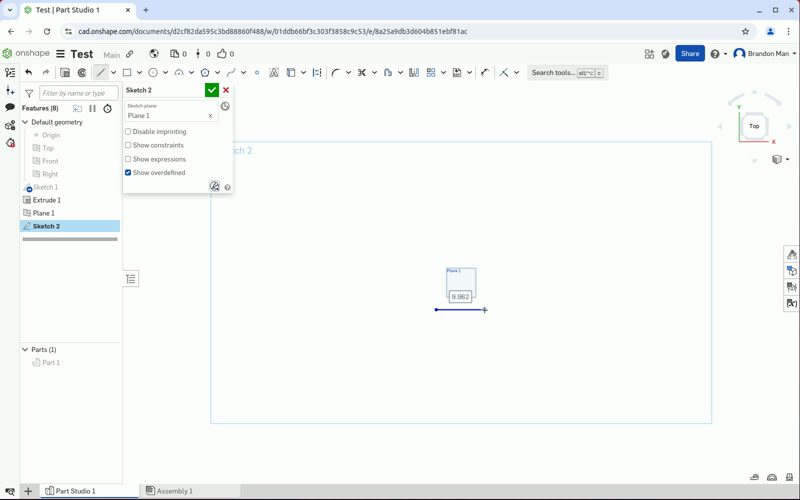
mouse_move(514, 309)
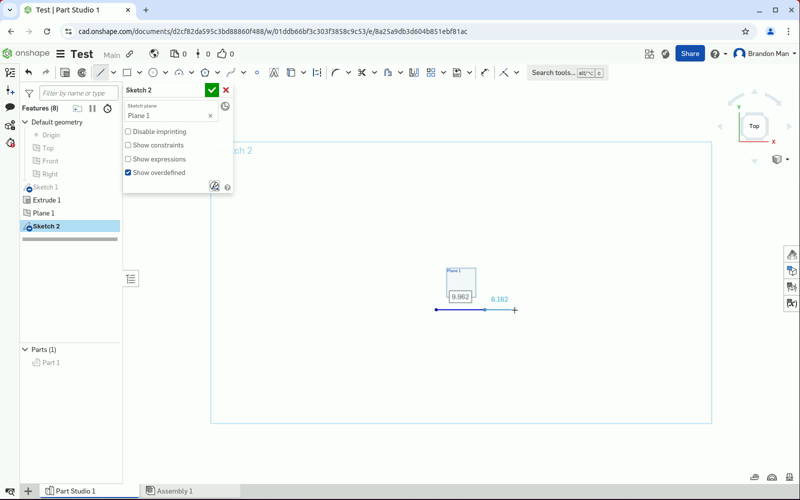
mouse_move(484, 297)
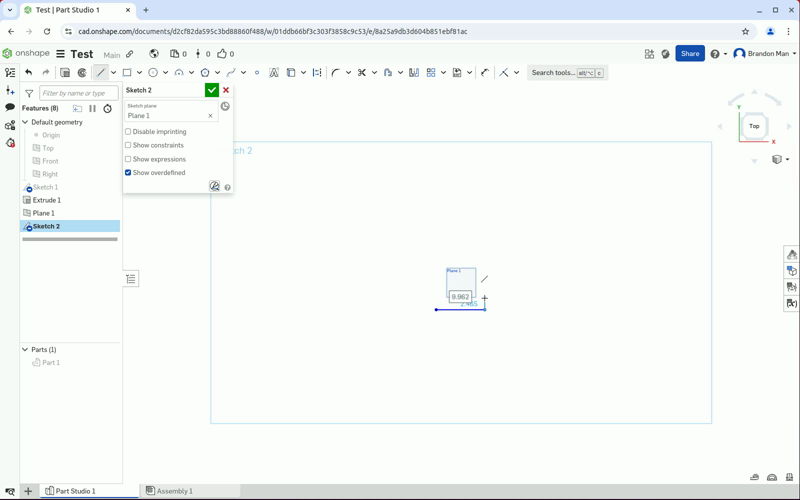
click(484, 297)
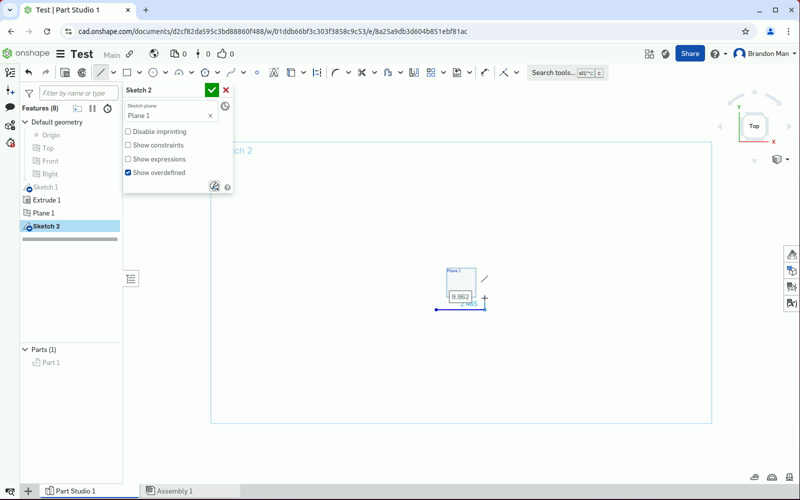
key_up(shift)
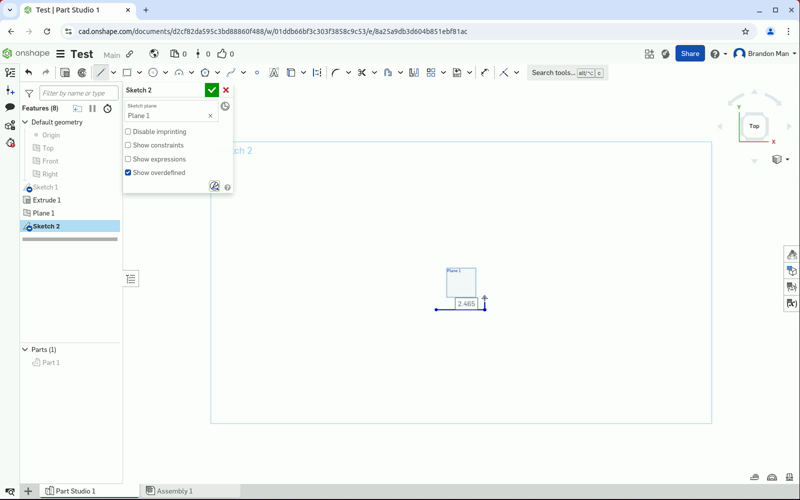
key_down(shift)
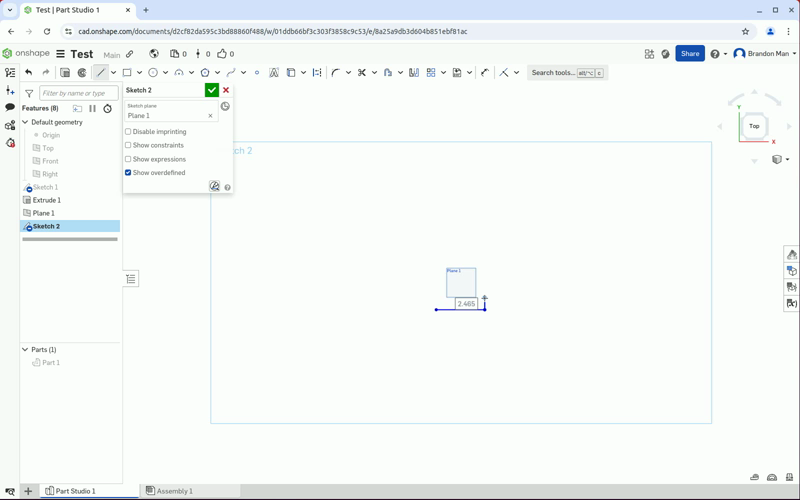
mouse_move(514, 297)
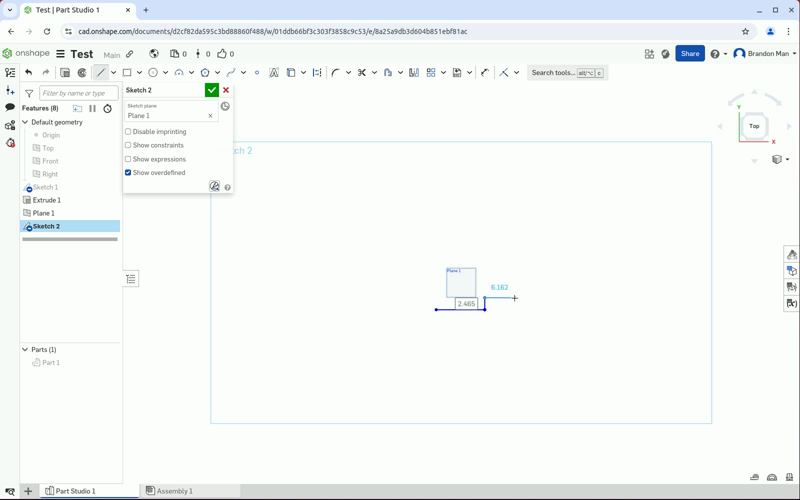
mouse_move(436, 297)
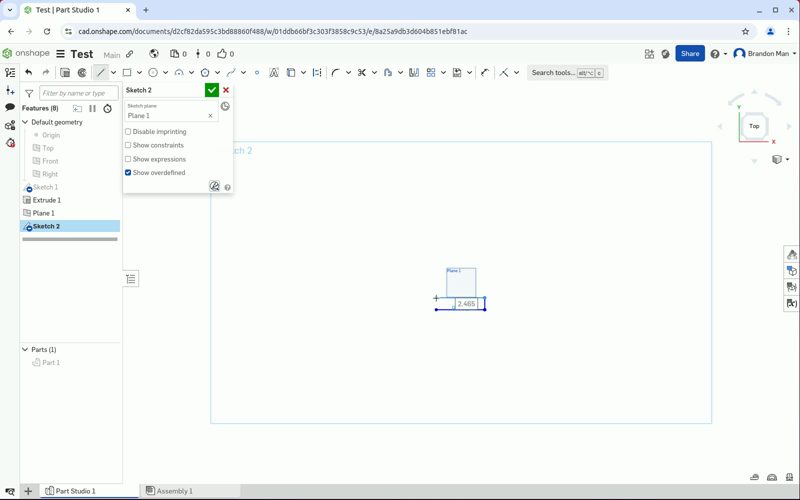
click(436, 297)
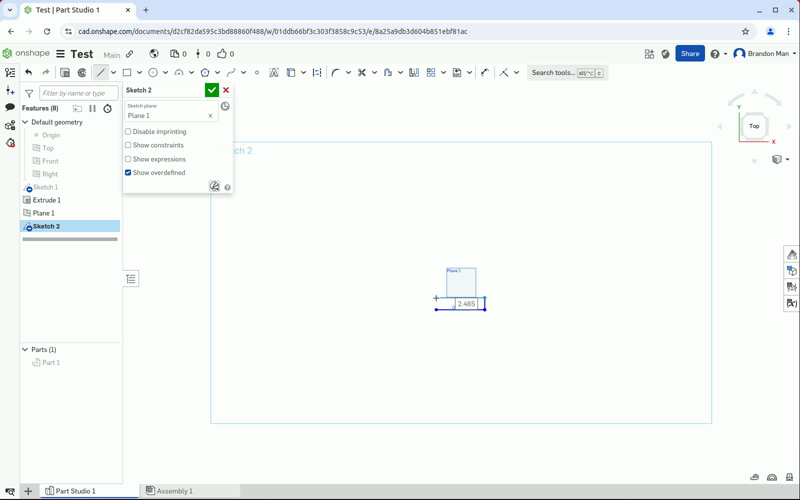
key_up(shift)
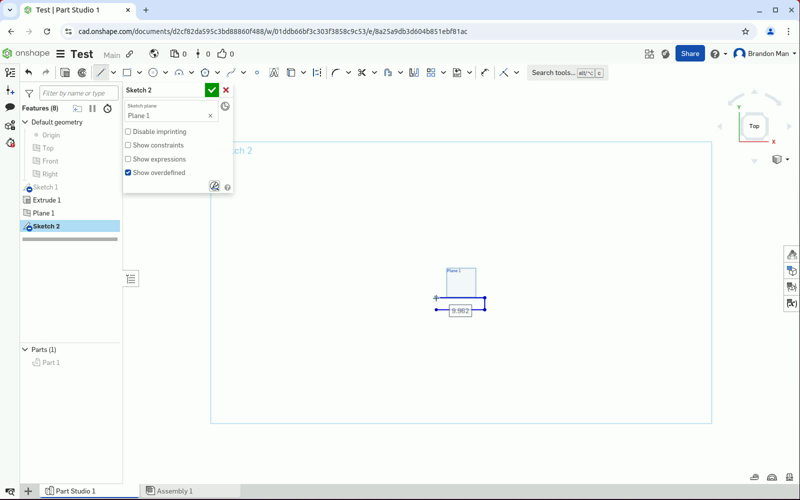
mouse_move(466, 297)
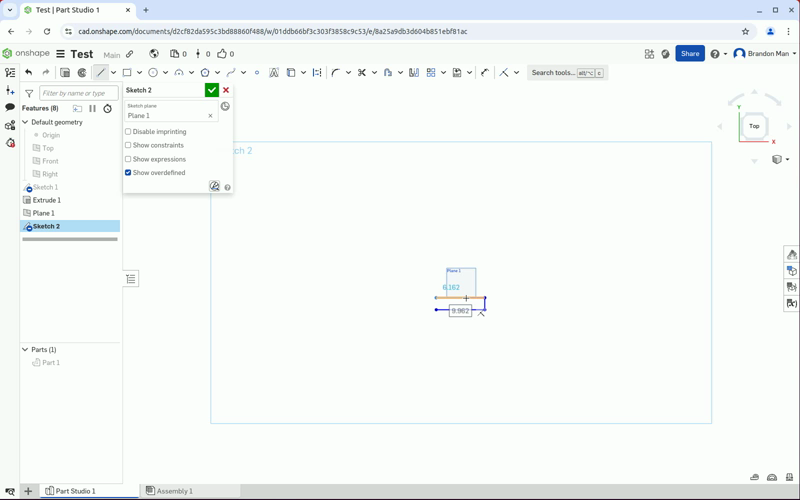
key_down(shift)
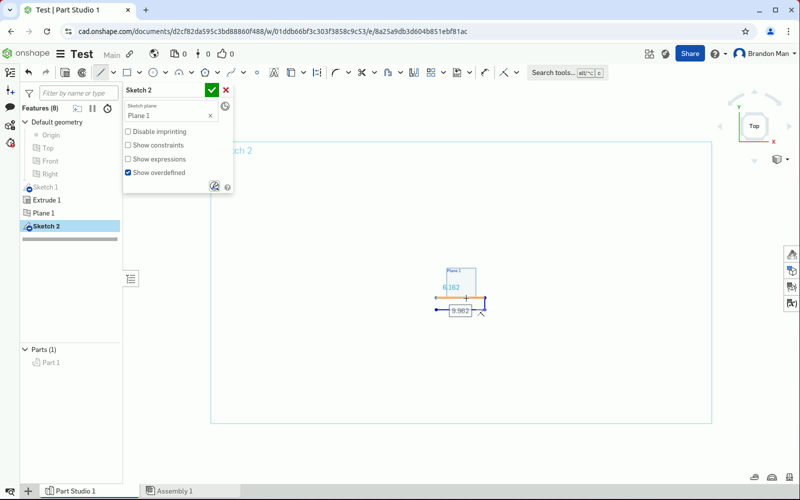
mouse_move(436, 309)
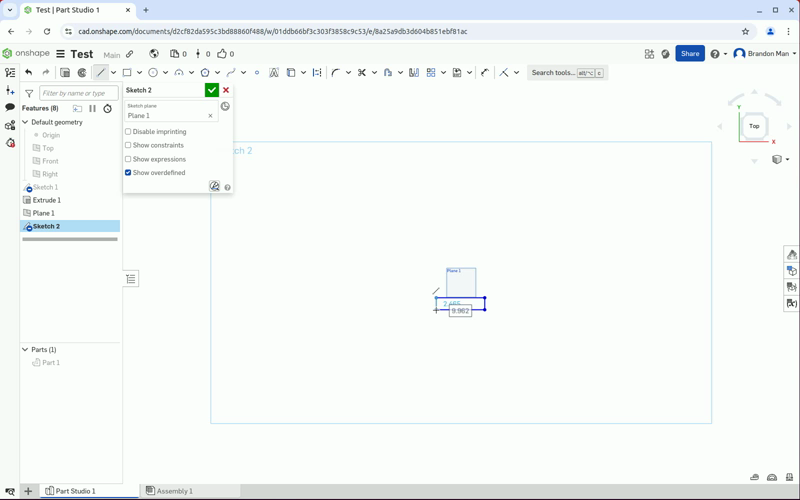
key_up(shift)
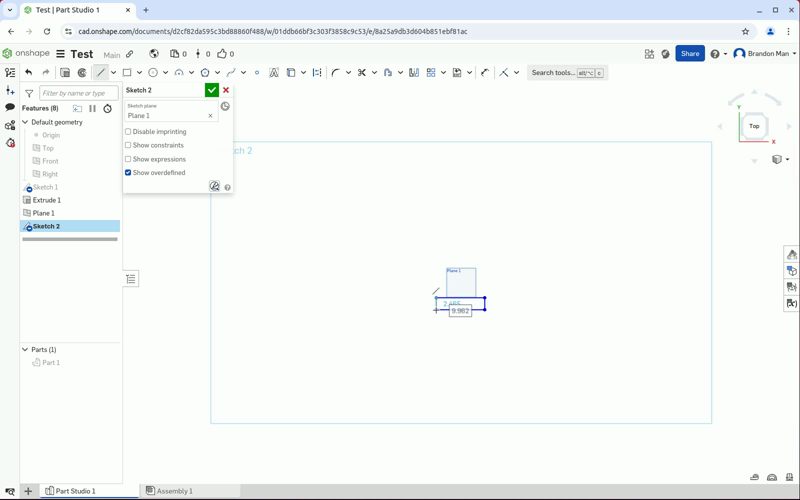
click(436, 309)
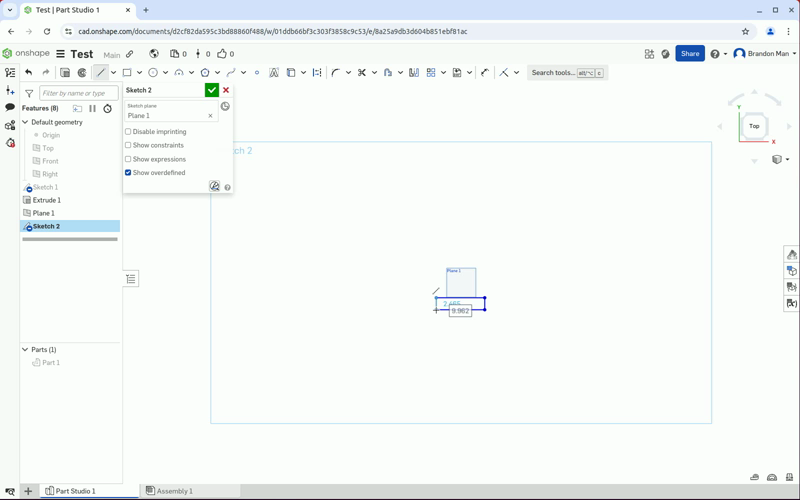
key(esc)
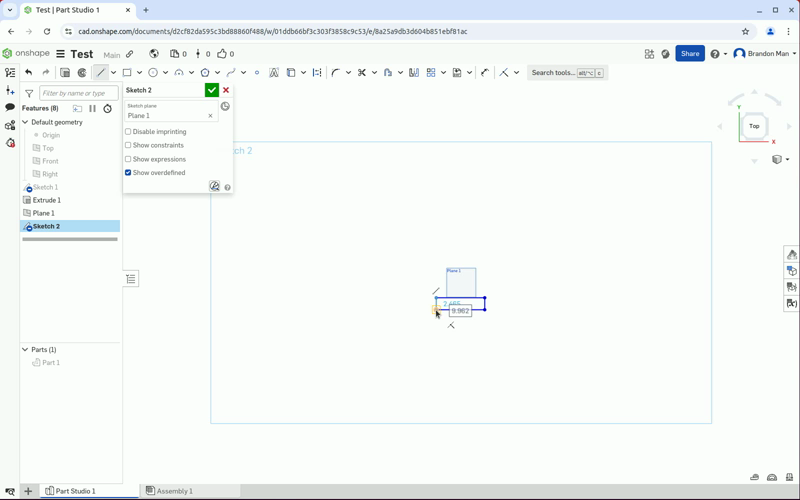
mouse_move(474, 298)
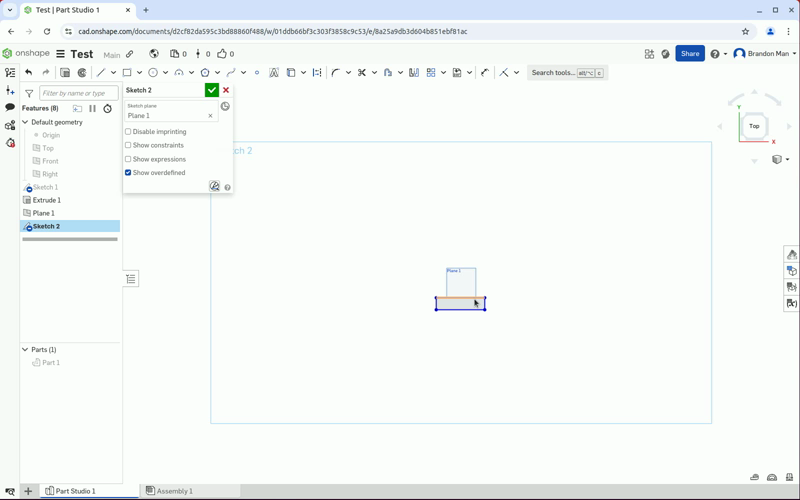
scroll(6)
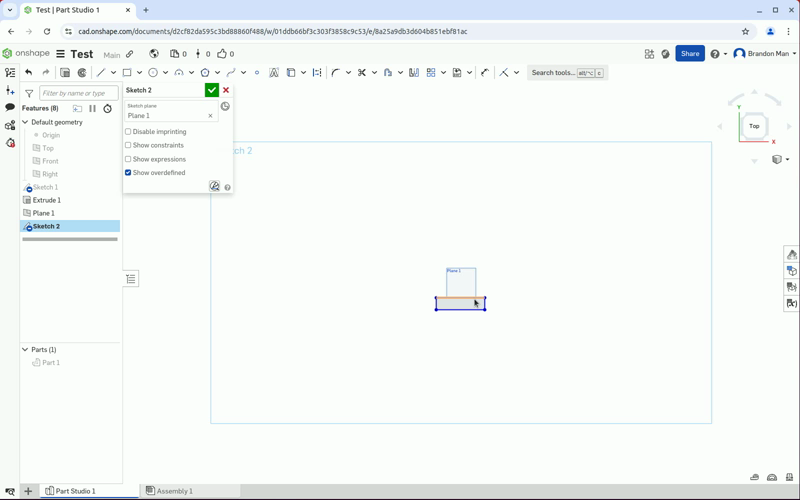
scroll(6)
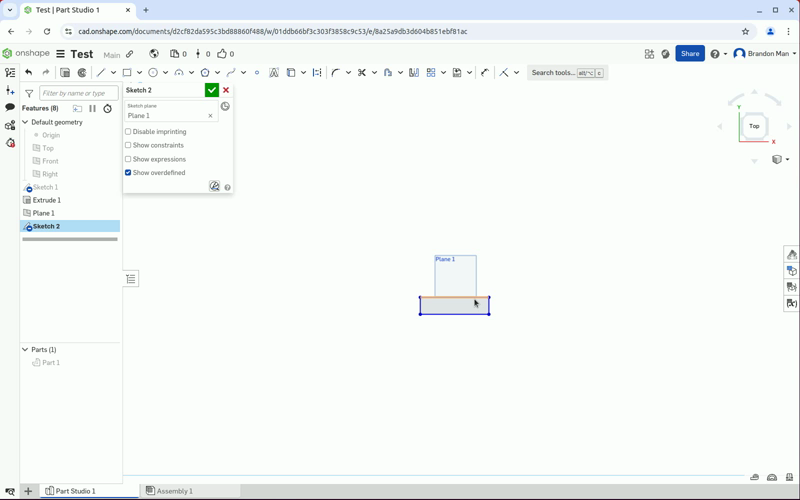
scroll(6)
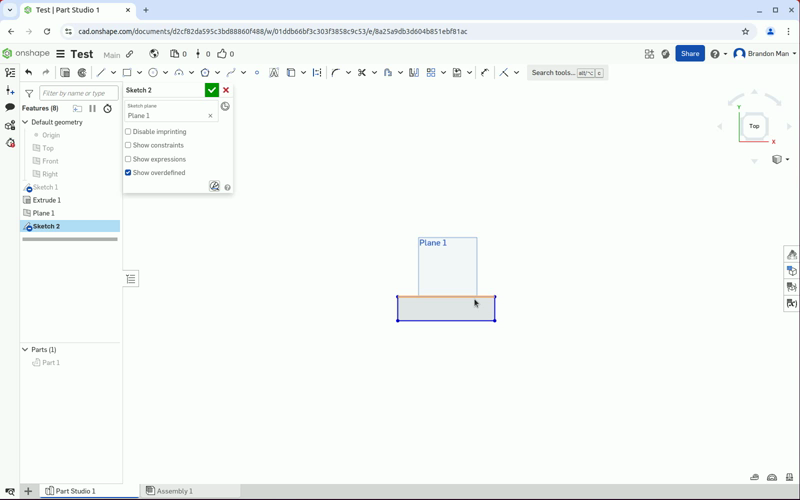
scroll(6)
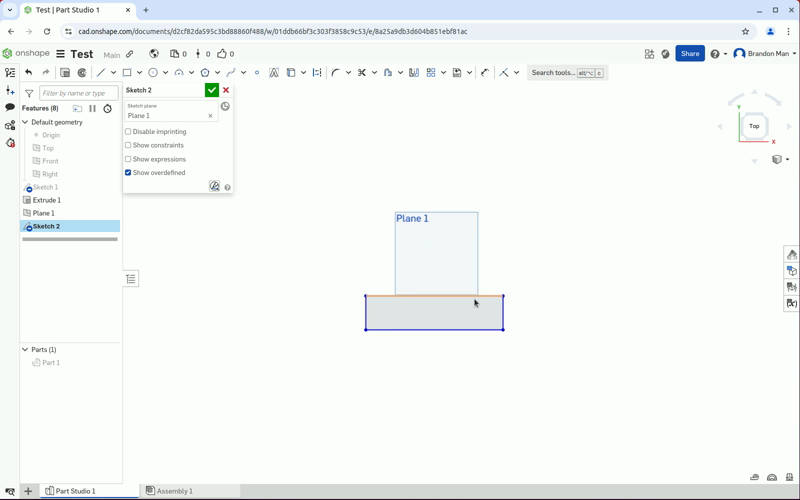
scroll(6)
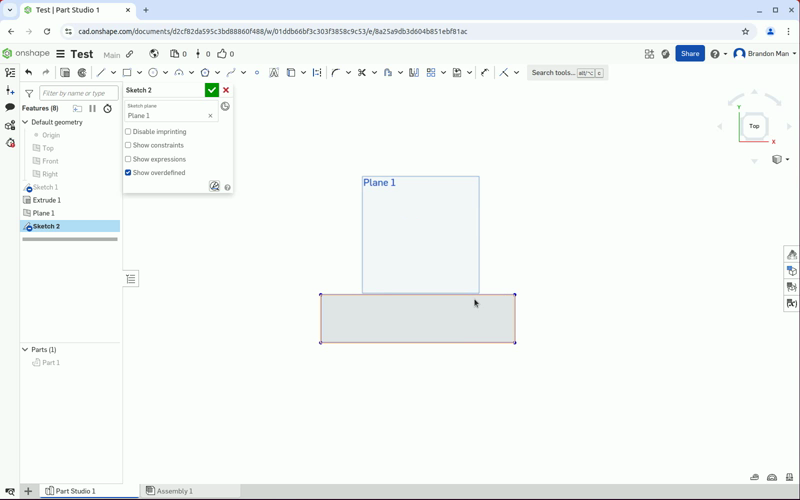
scroll(6)
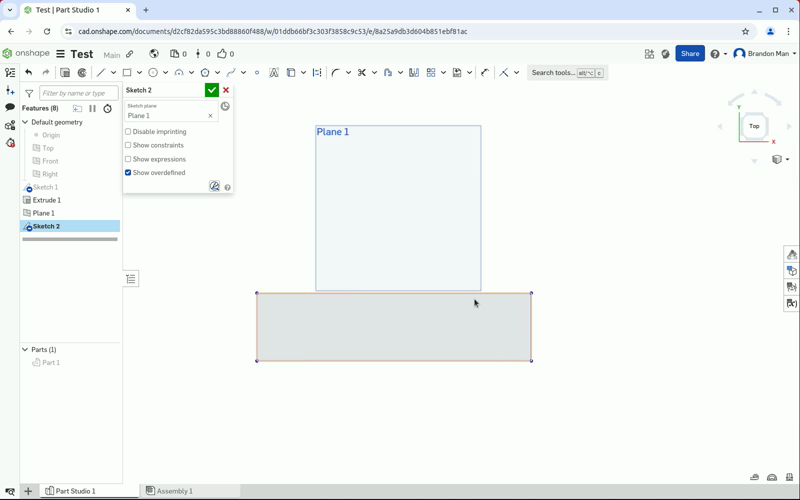
scroll(6)
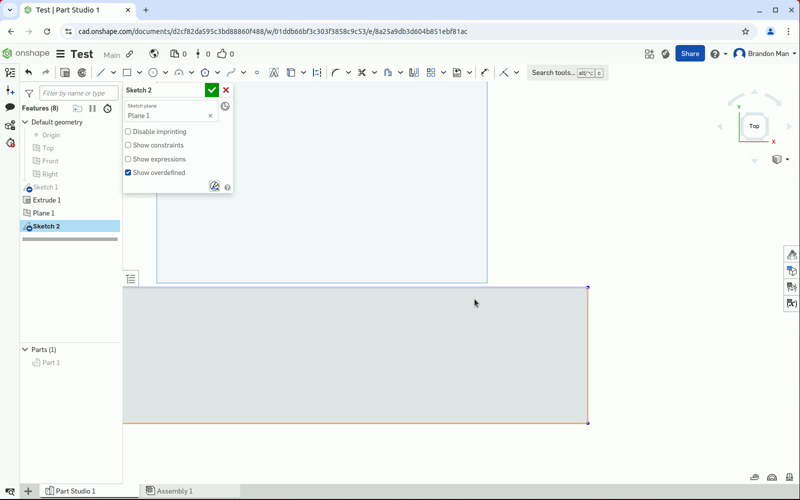
click(474, 298)
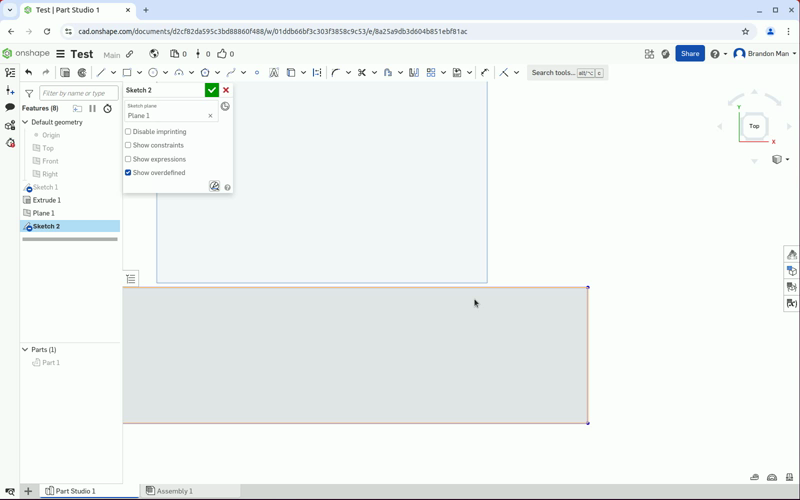
scroll(-6)
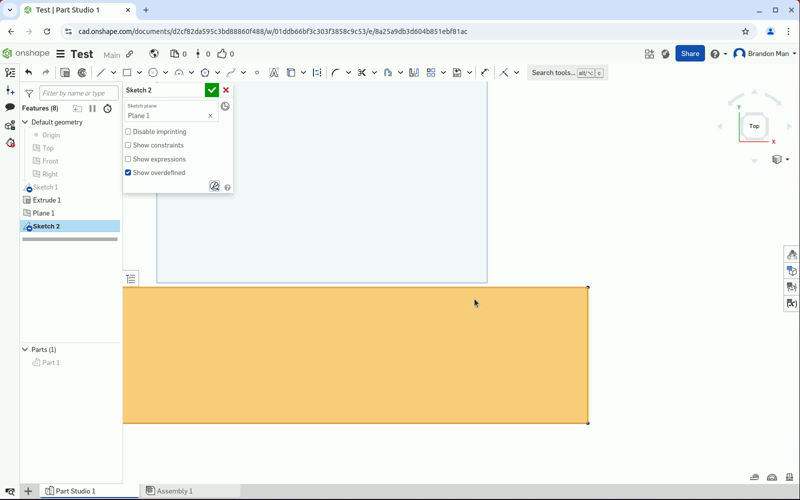
scroll(-6)
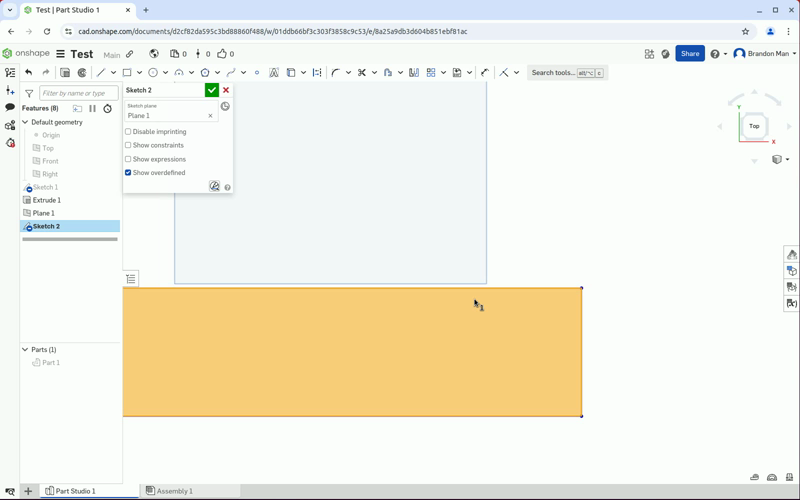
scroll(-6)
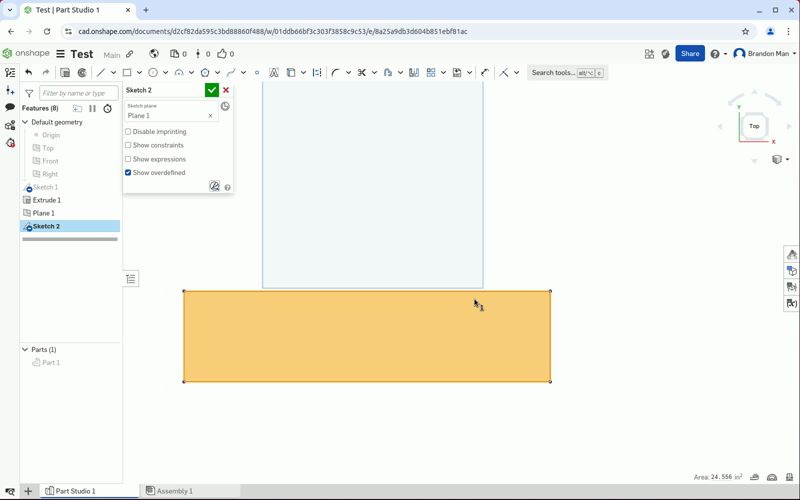
scroll(-6)
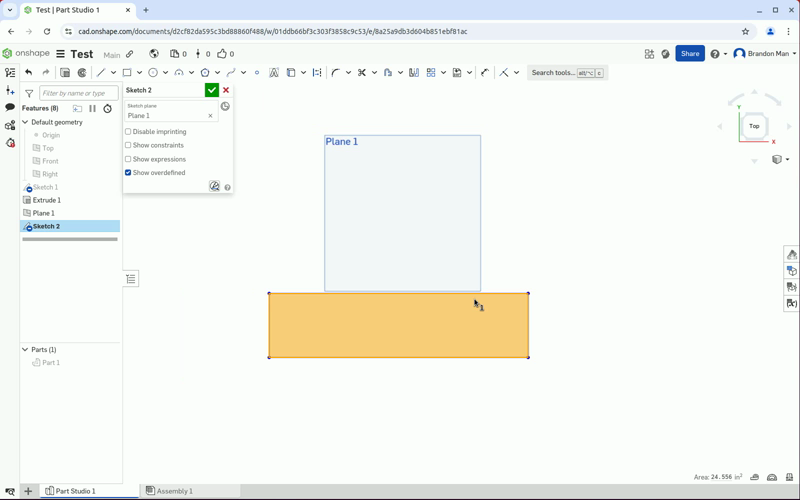
scroll(-6)
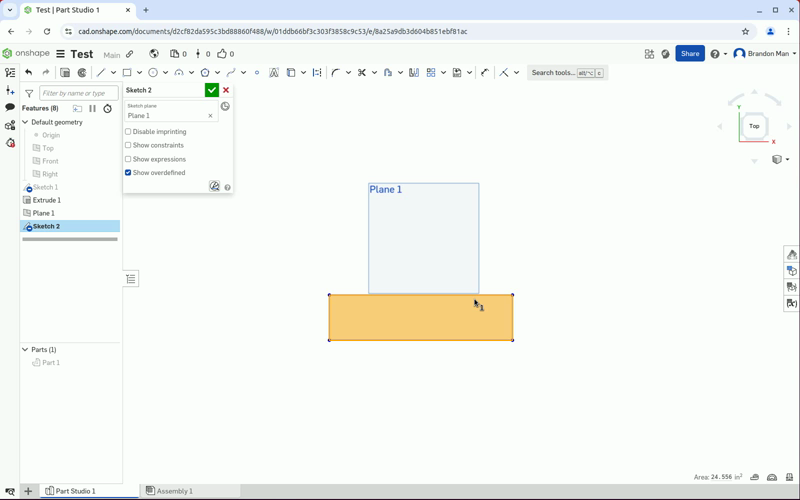
scroll(-6)
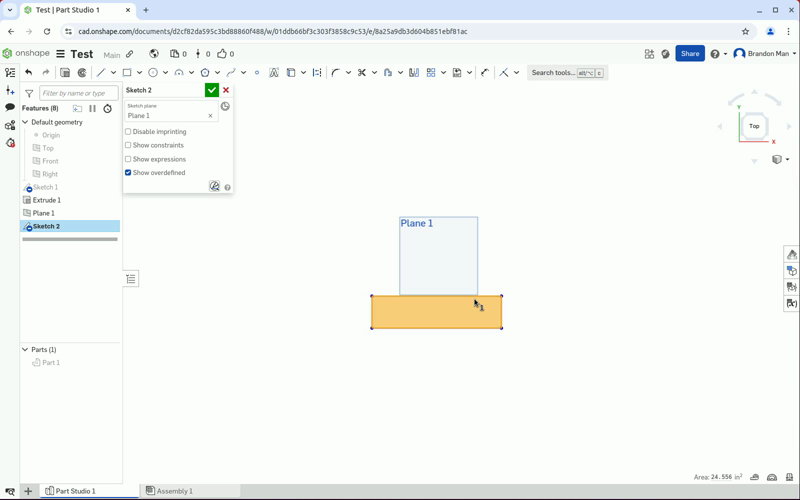
scroll(-6)
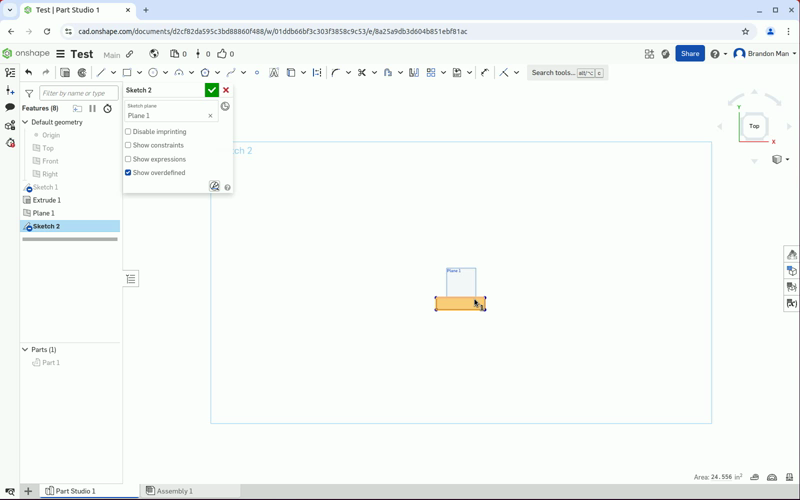
mouse_move(73, 352)
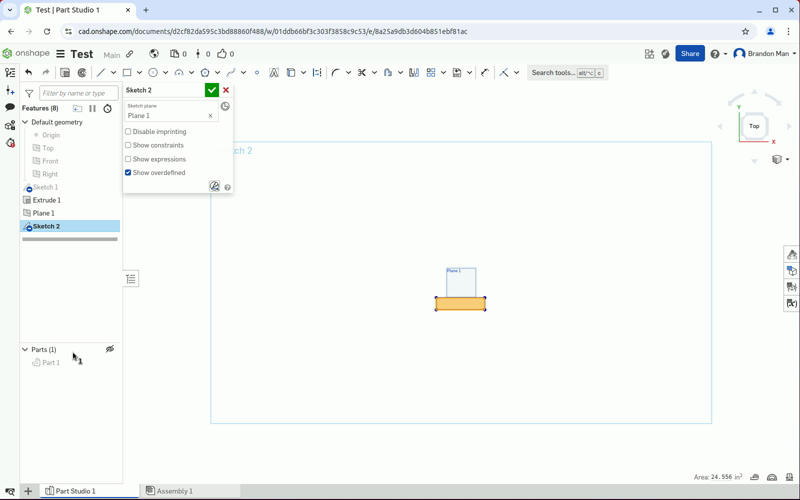
key(shift+y)
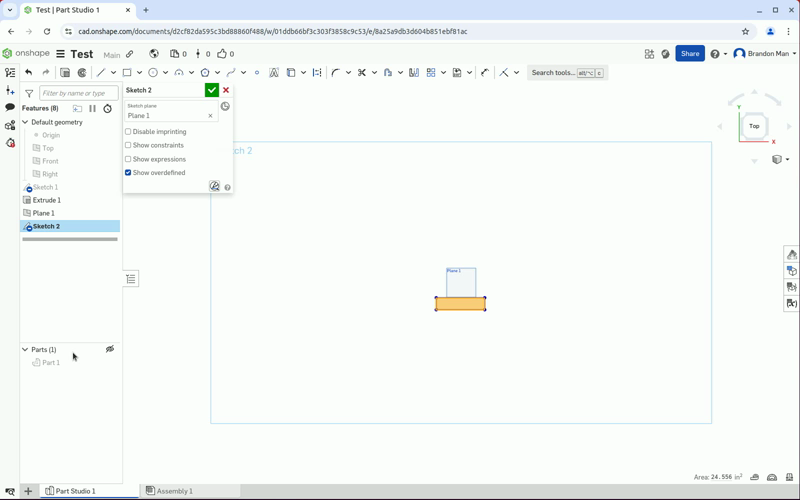
key(shift+e)
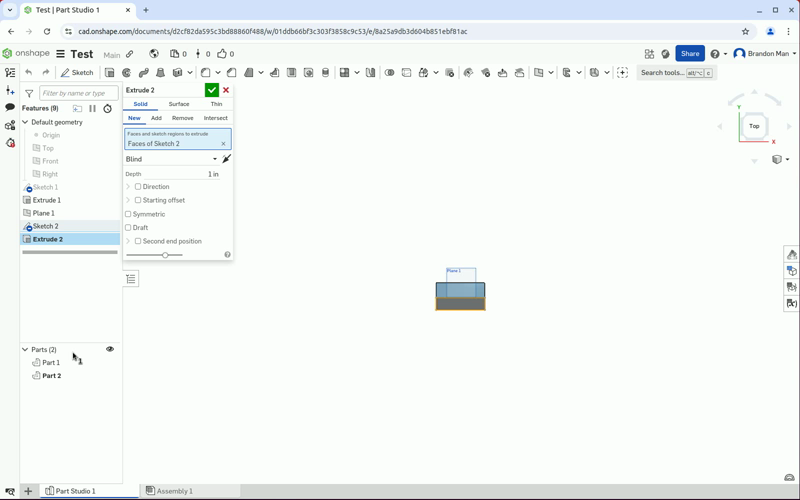
mouse_move(143, 106)
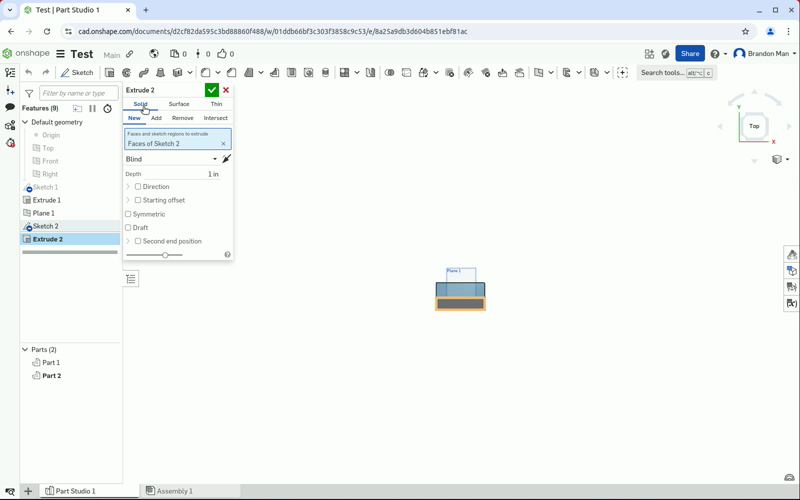
click(143, 106)
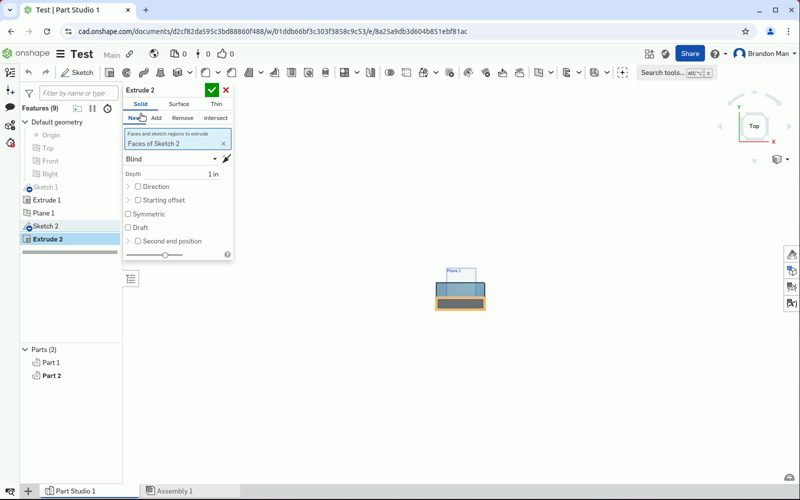
mouse_move(137, 120)
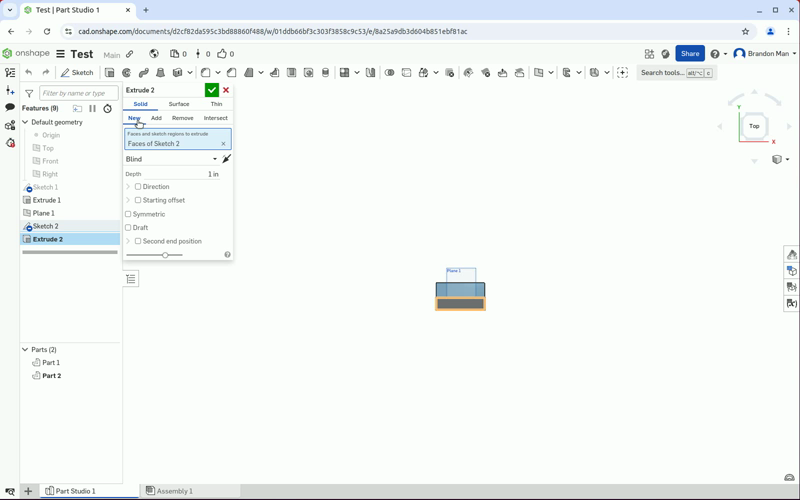
click(137, 120)
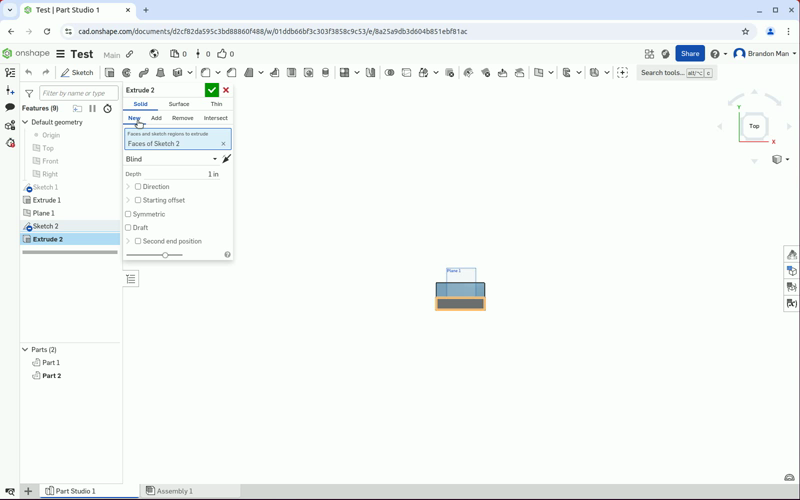
key(tab, 4)
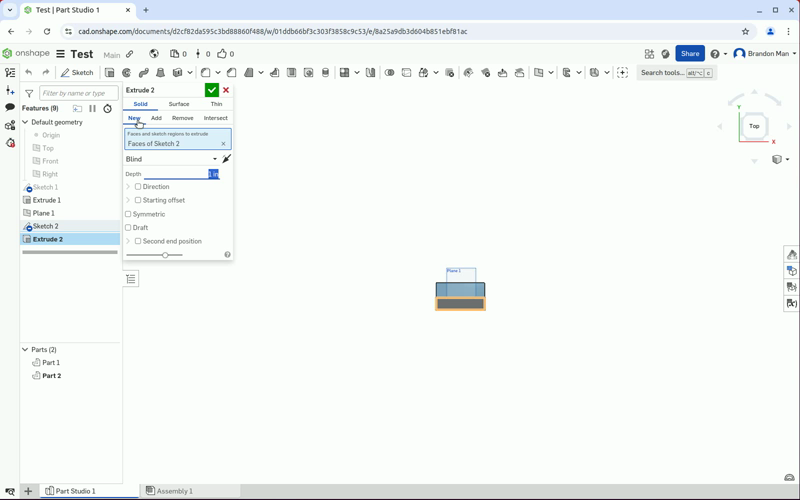
text(15.646)
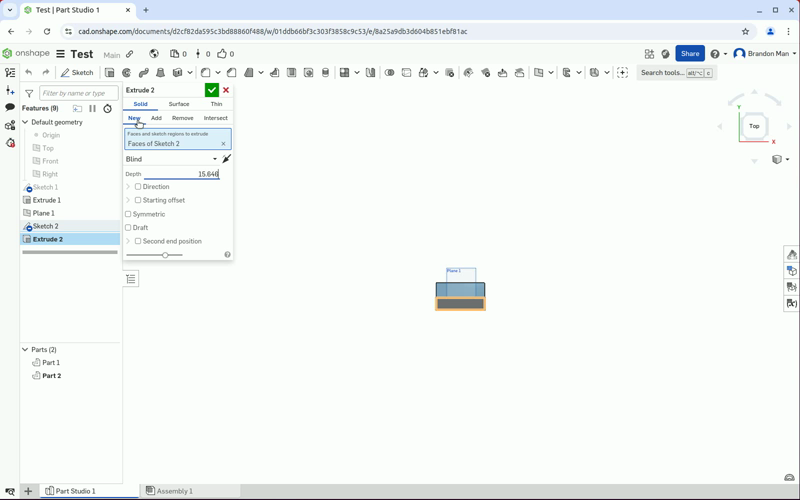
key(enter)
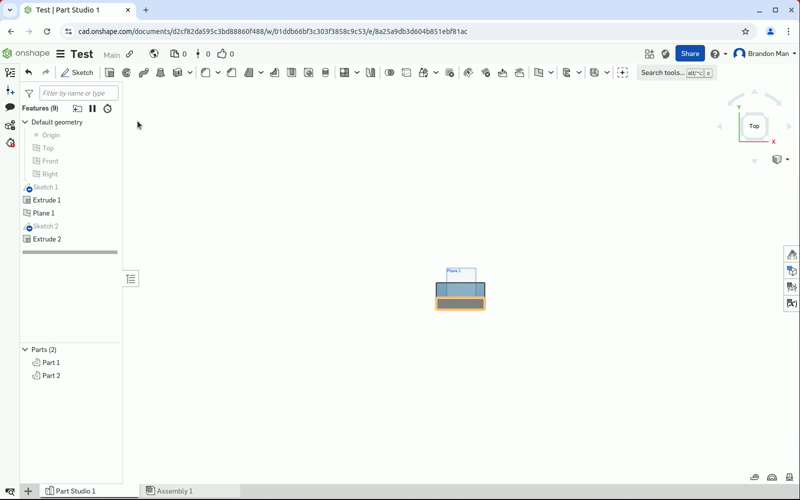
key(shift+h)
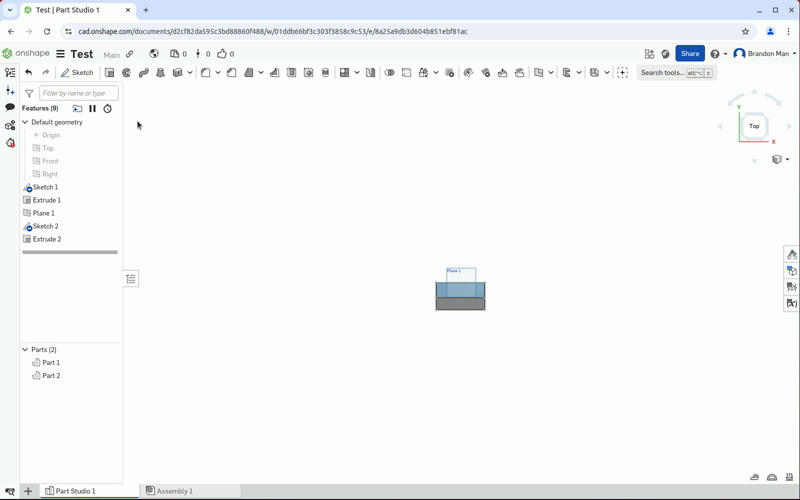
key(shift+h)
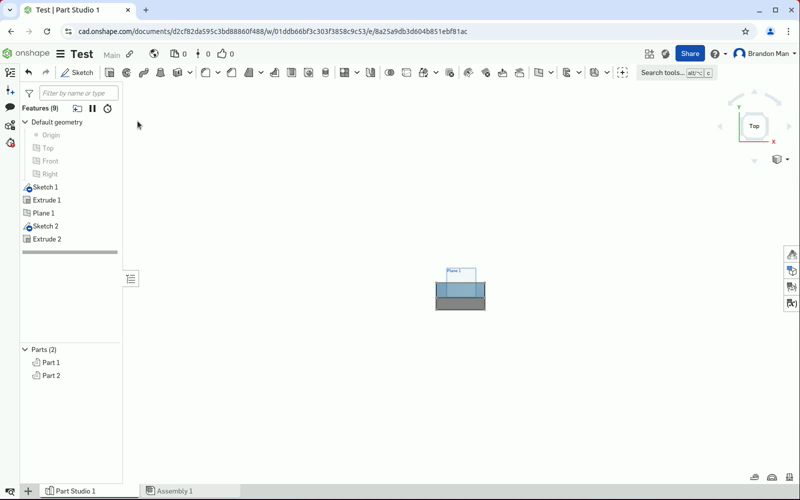
key(shift+7)
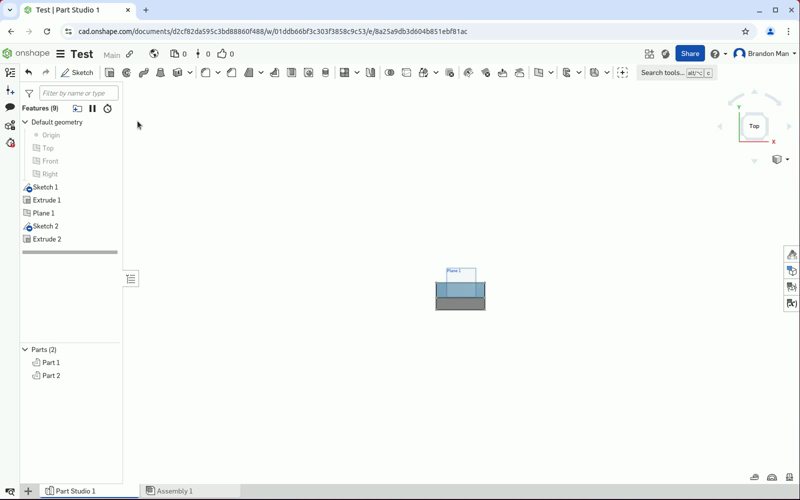
key(up, 3)
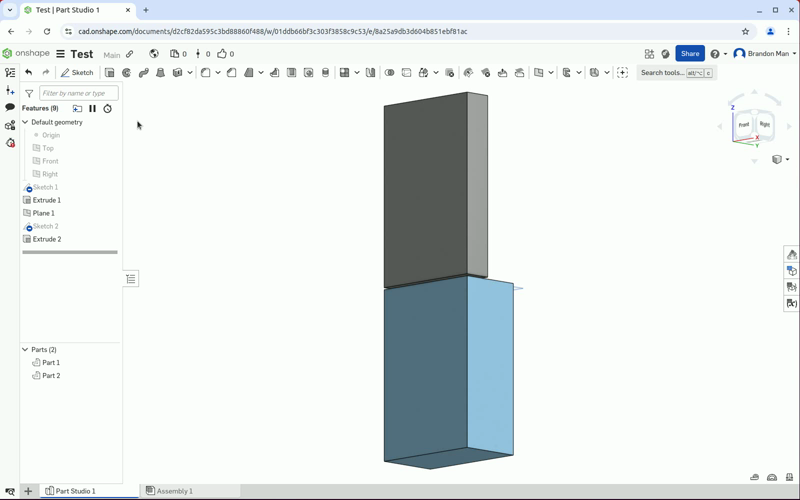
key(left, 3)
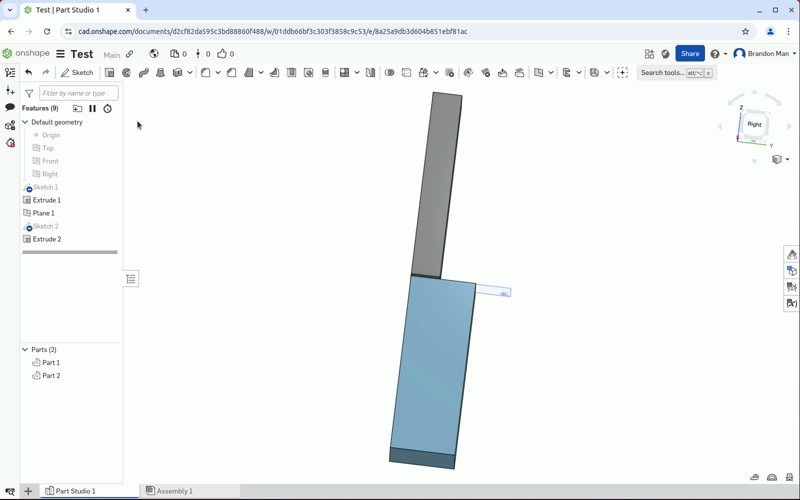
key(right, 3)
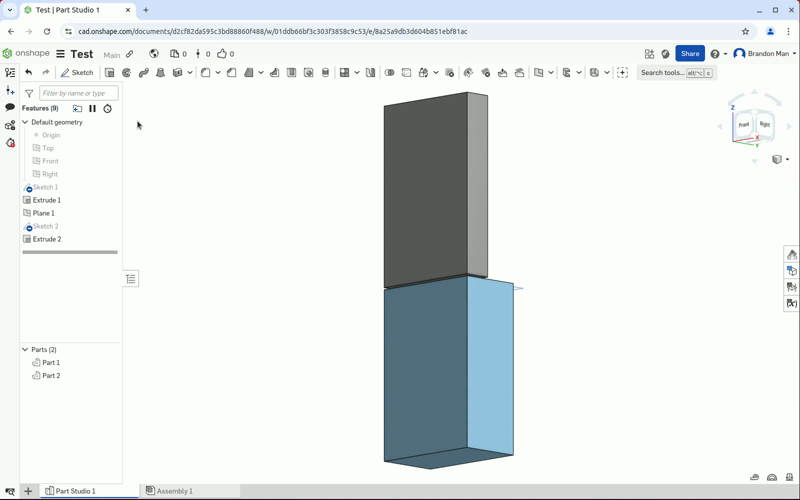
key(down, 3)
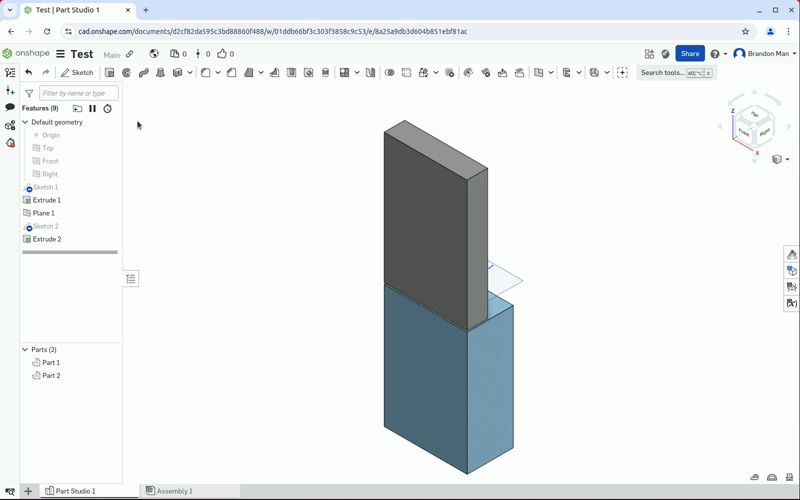
mouse_move(73, 189)
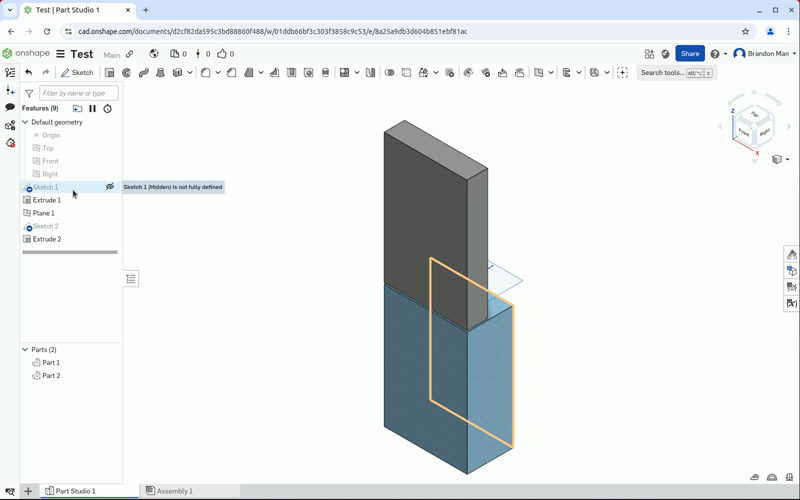
click(73, 189)